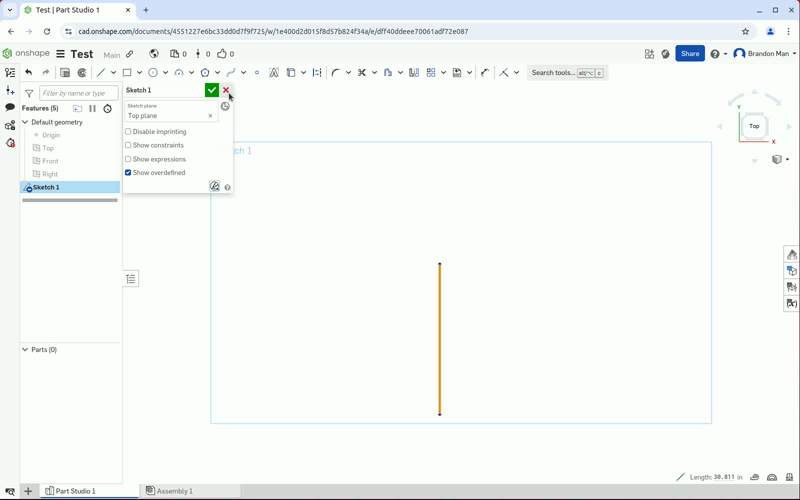
key(shift+h)
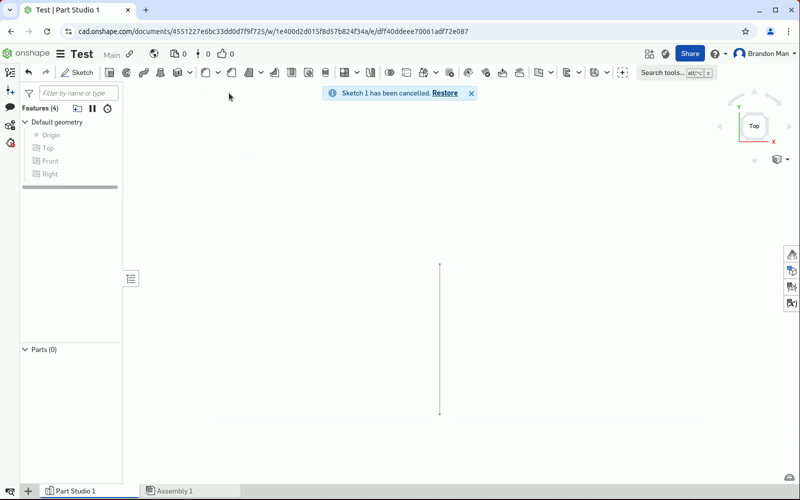
mouse_move(73, 352)
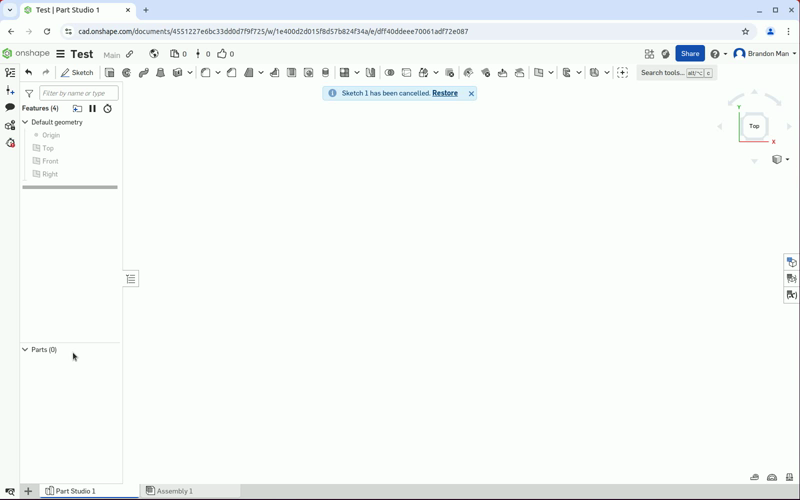
key(y)
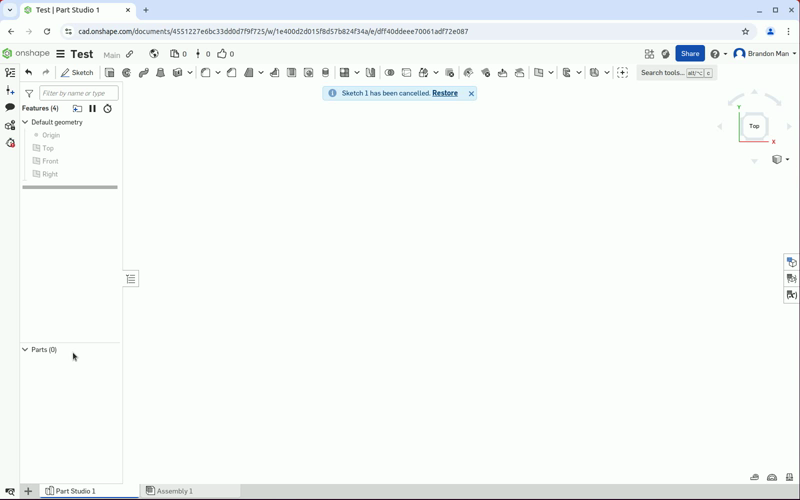
key(shift+p)
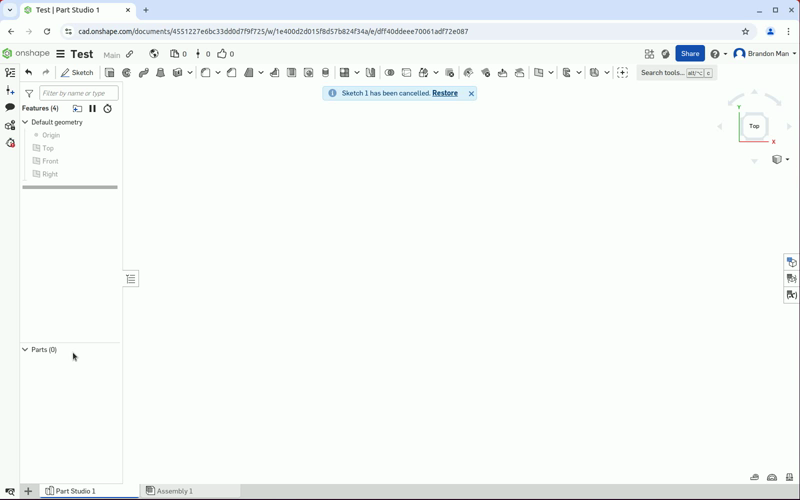
key(space)
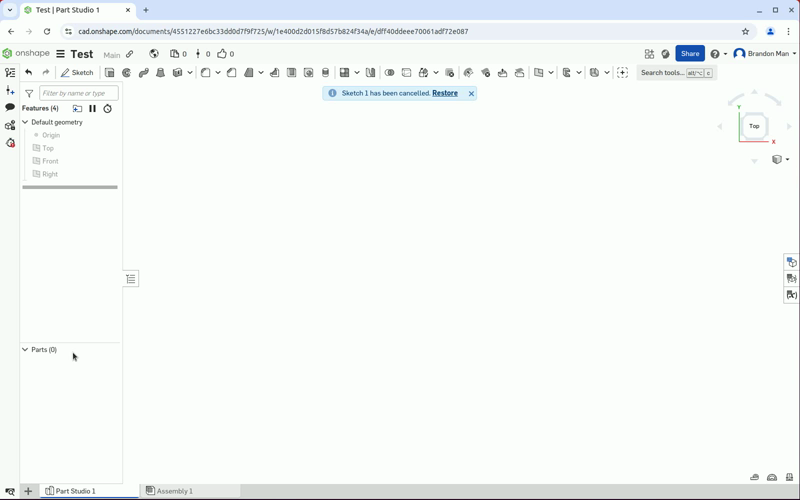
key_down(shift)
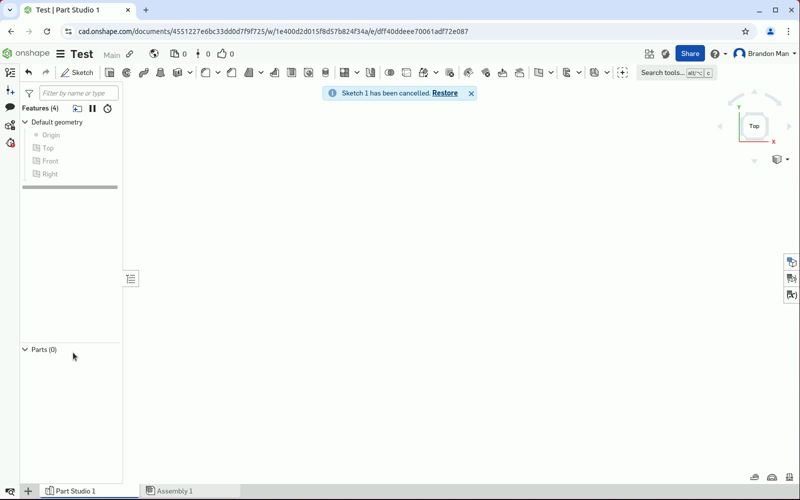
key(up)
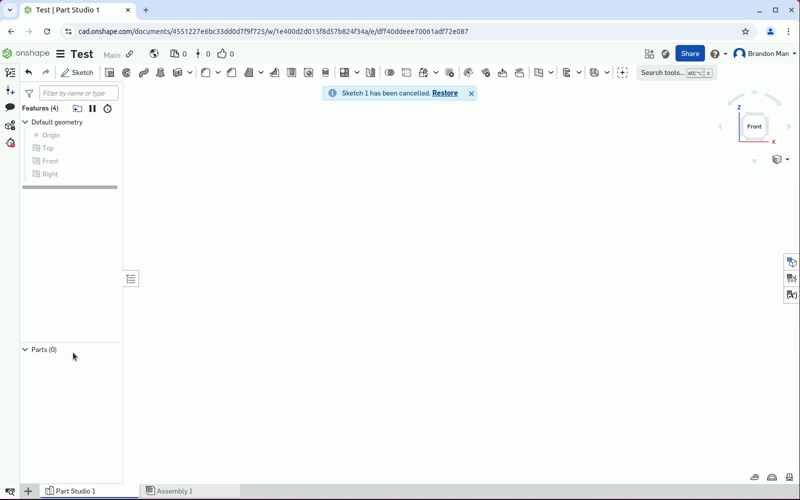
key_up(shift)
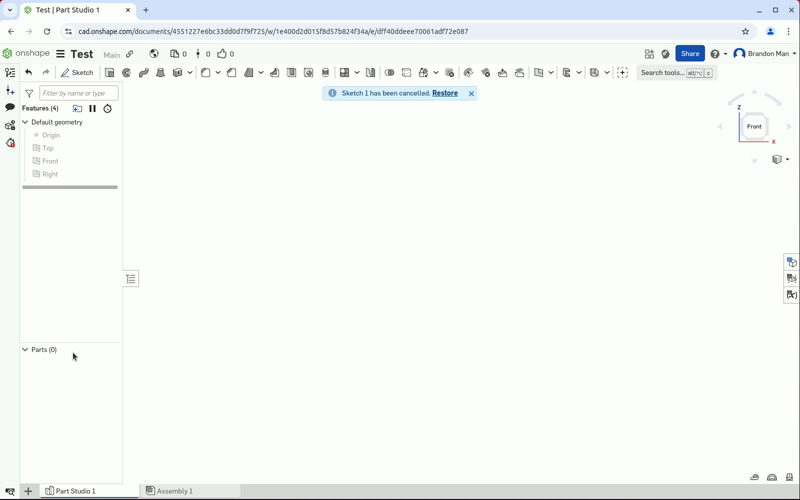
mouse_move(73, 352)
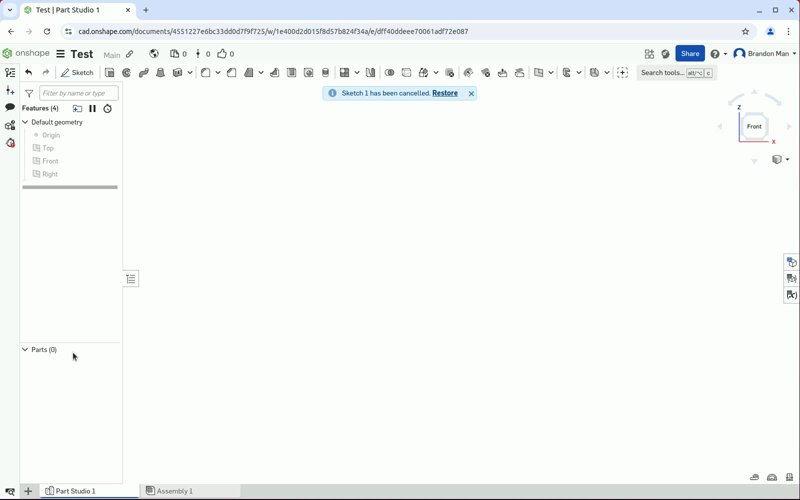
key(shift+y)
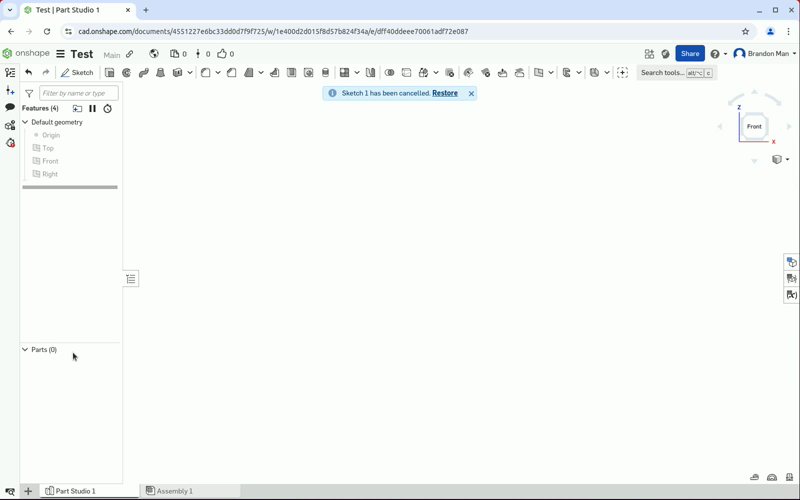
key(shift+s)
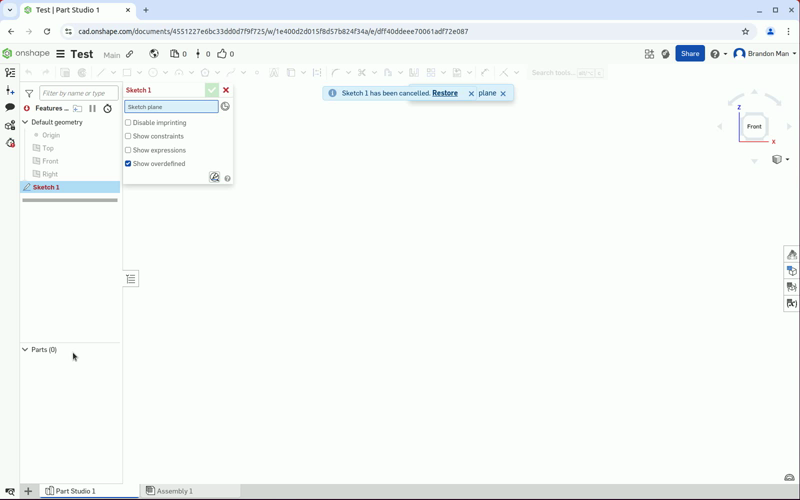
mouse_move(73, 163)
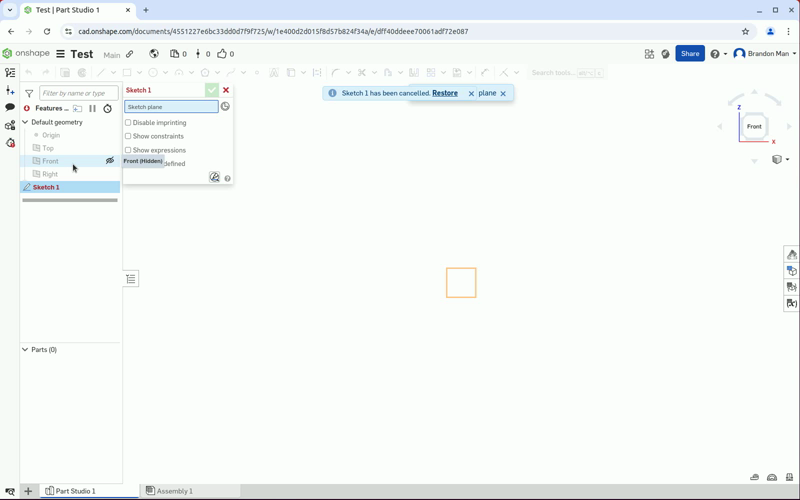
click(73, 163)
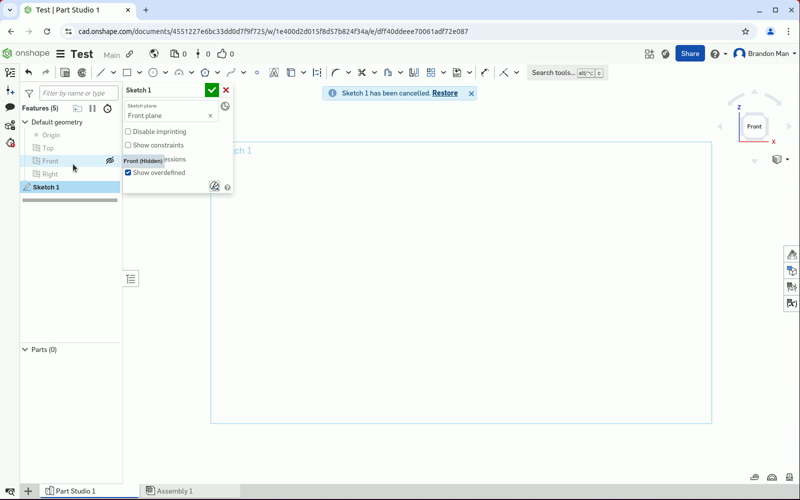
mouse_move(73, 352)
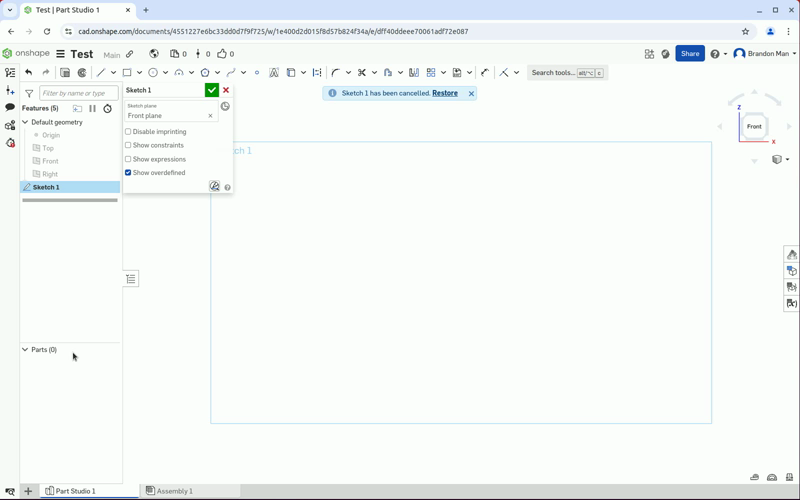
key(y)
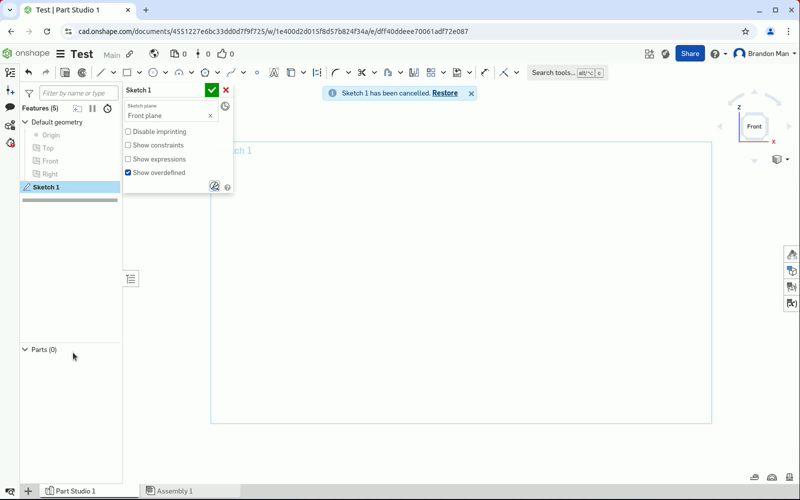
key(l)
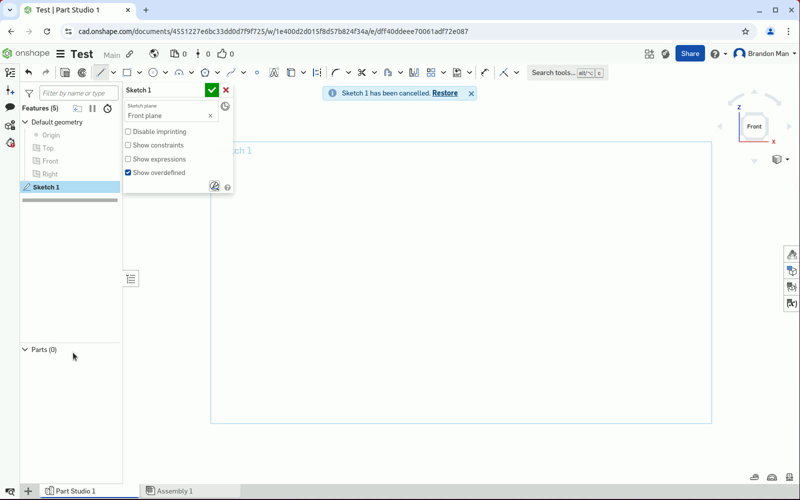
key_down(shift)
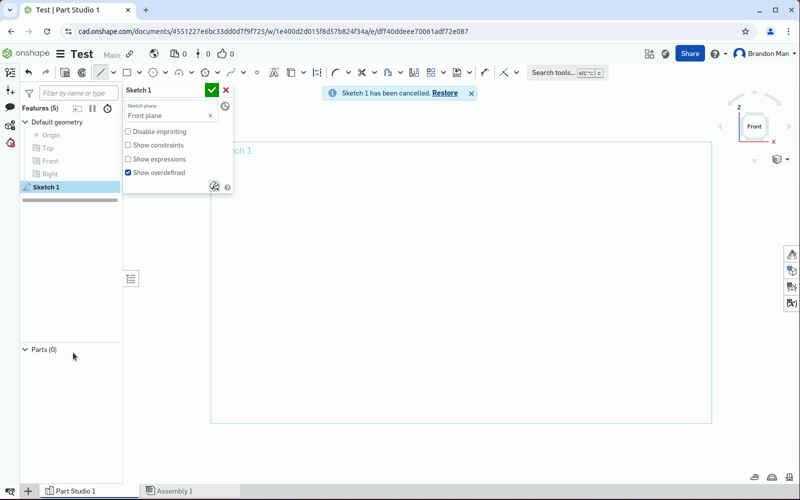
mouse_move(460, 357)
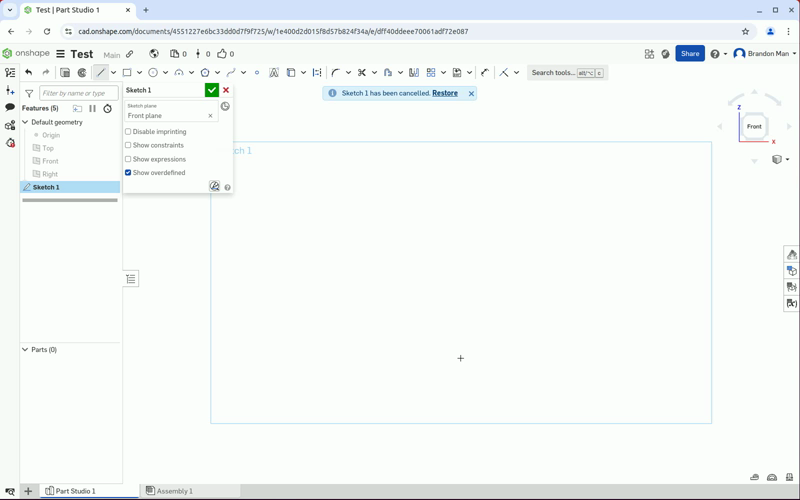
click(460, 357)
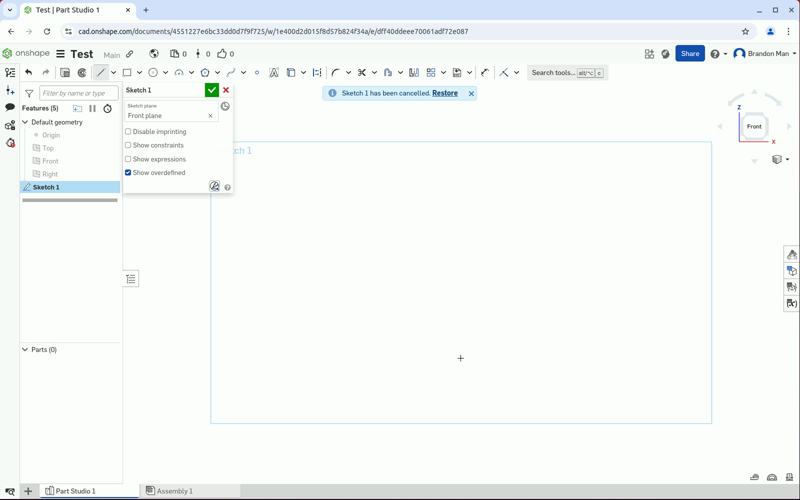
key_up(shift)
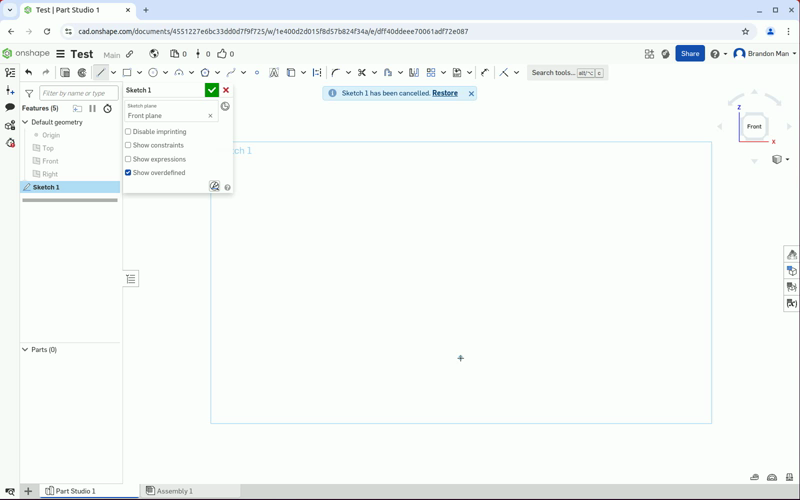
key_down(shift)
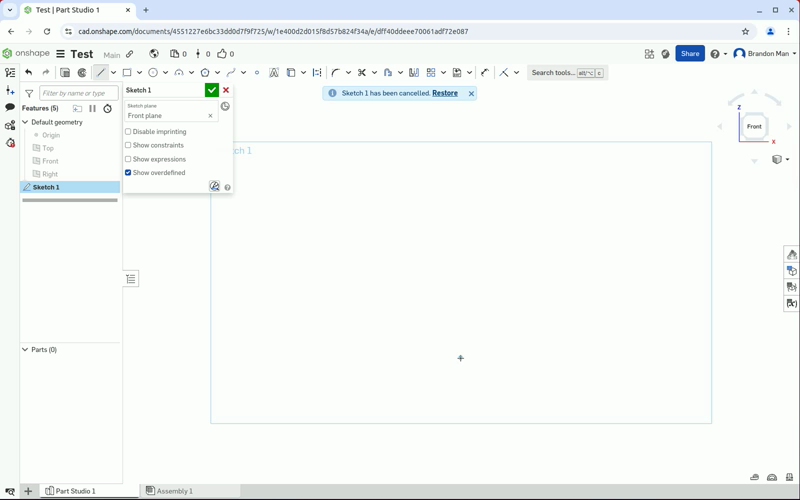
mouse_move(573, 357)
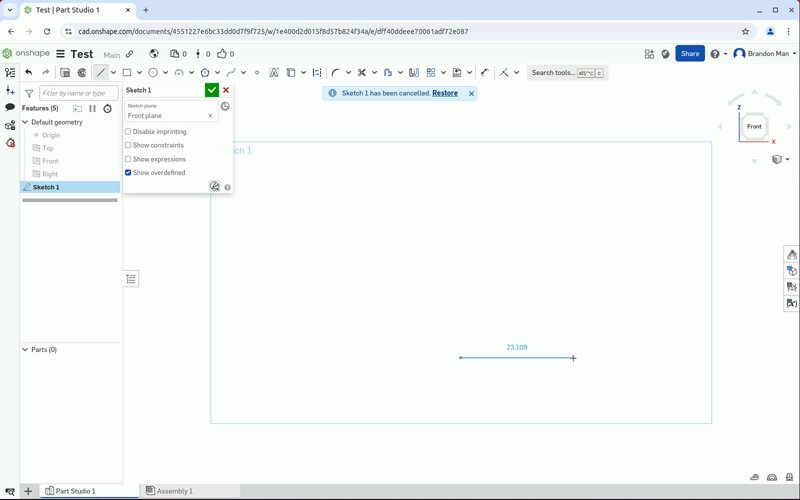
click(573, 357)
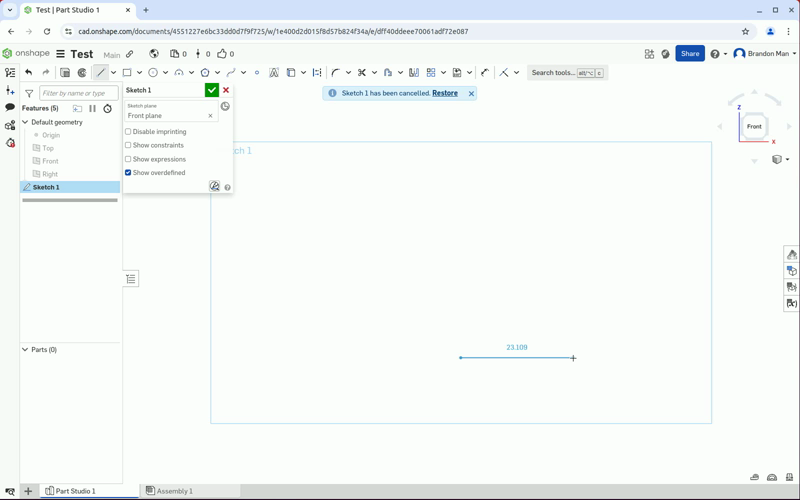
key_up(shift)
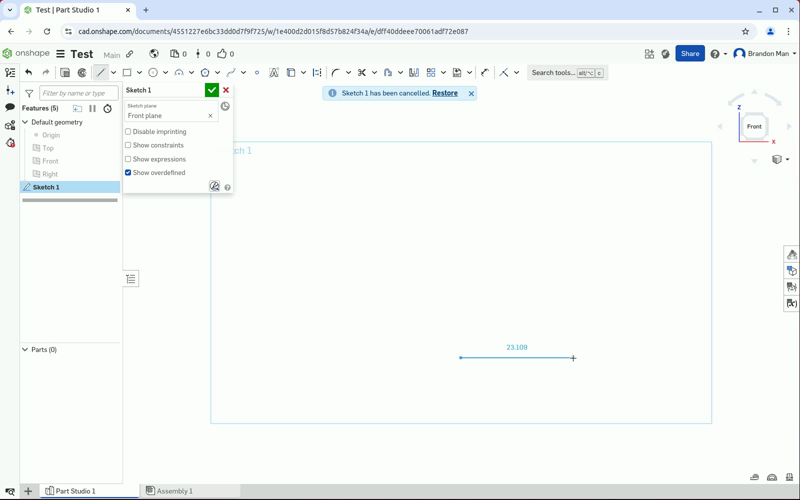
key_down(shift)
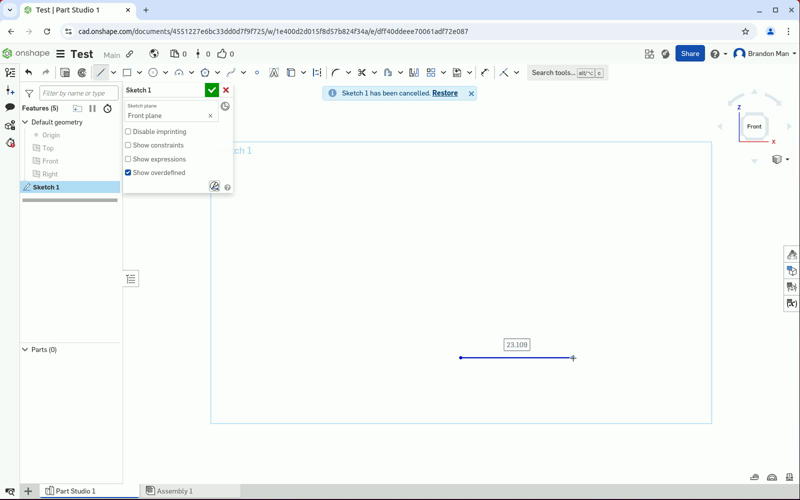
mouse_move(573, 283)
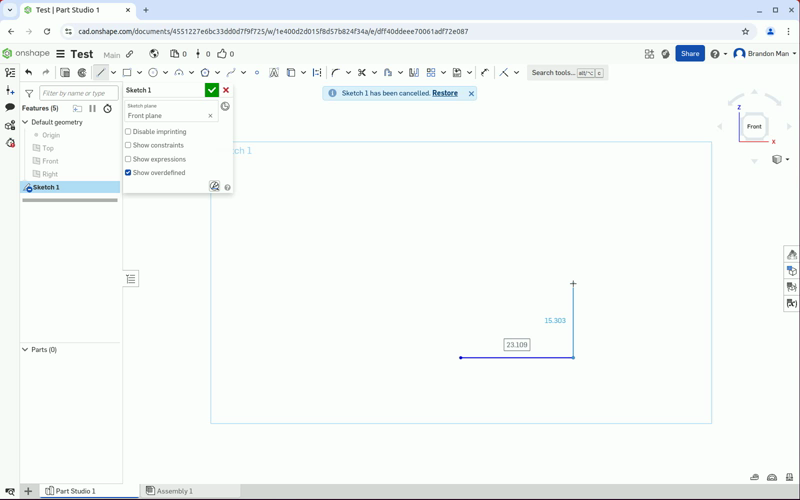
click(573, 283)
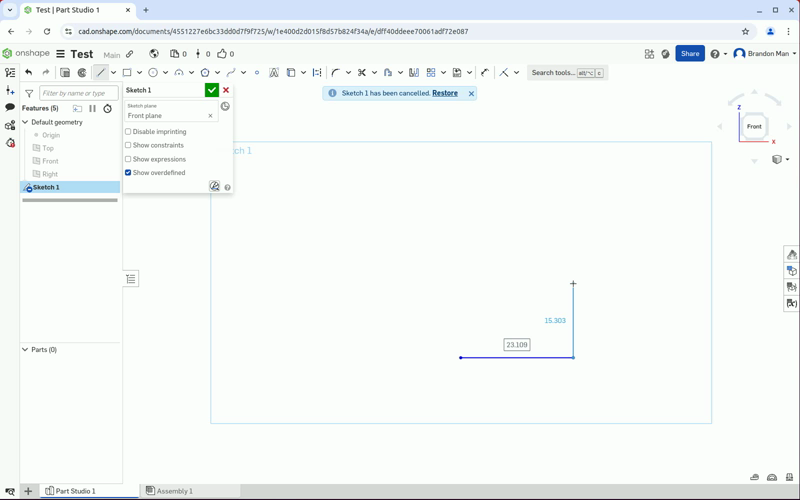
key_up(shift)
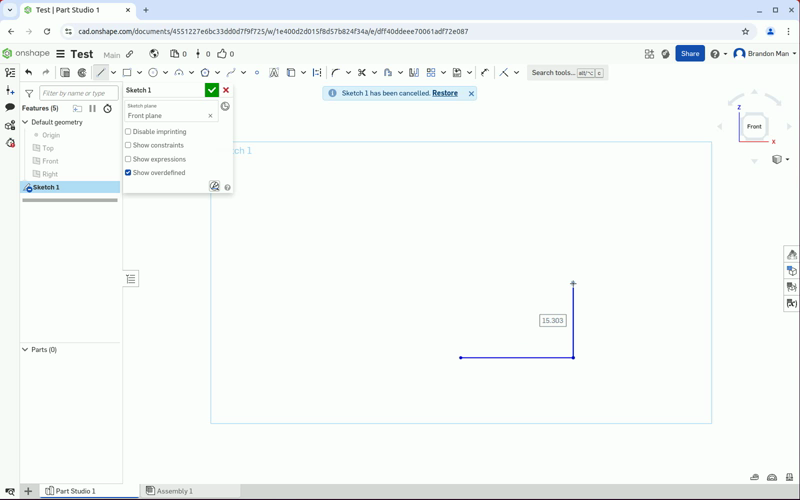
key_down(shift)
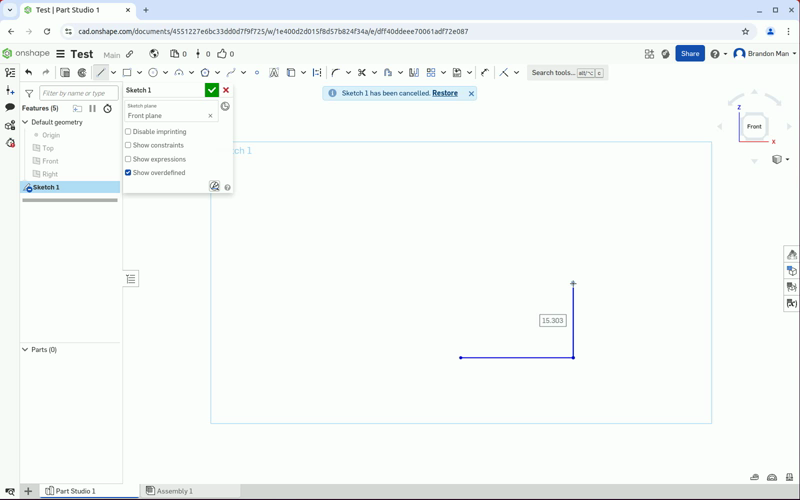
mouse_move(460, 283)
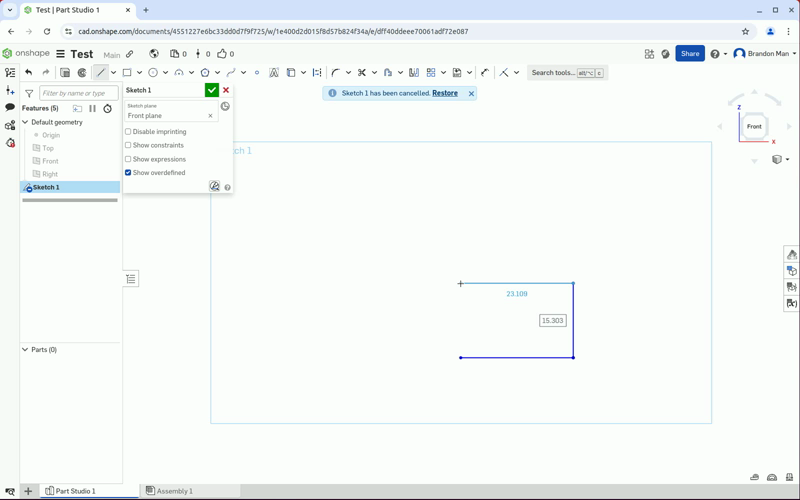
click(460, 283)
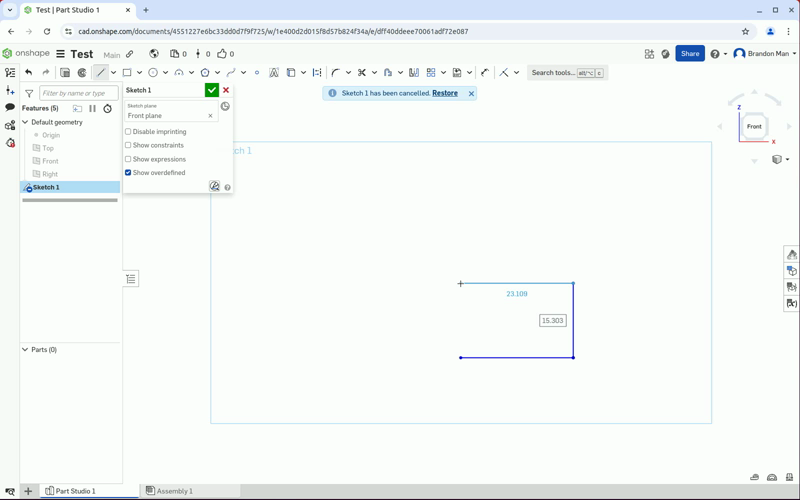
key_up(shift)
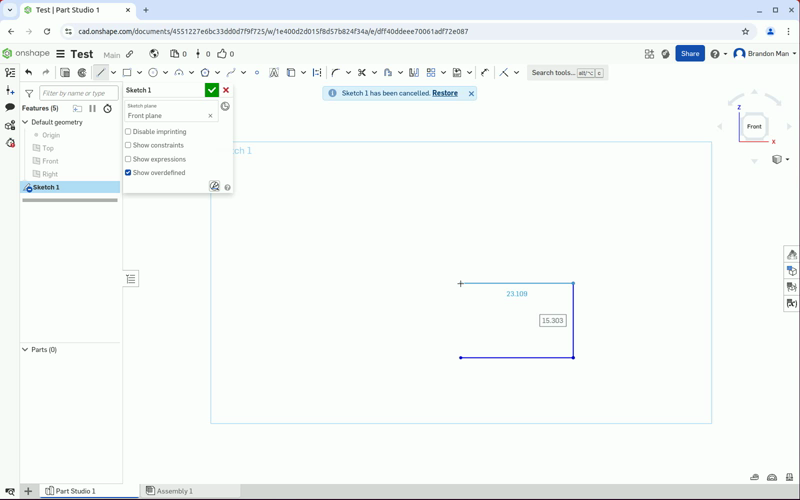
key_down(shift)
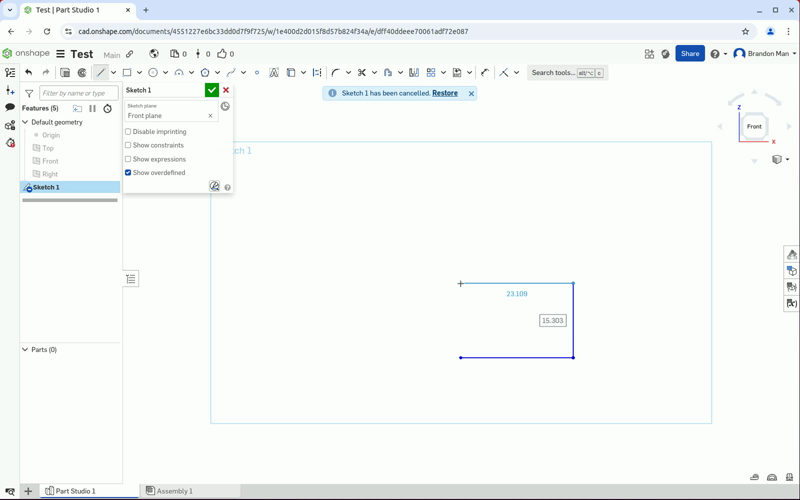
mouse_move(460, 357)
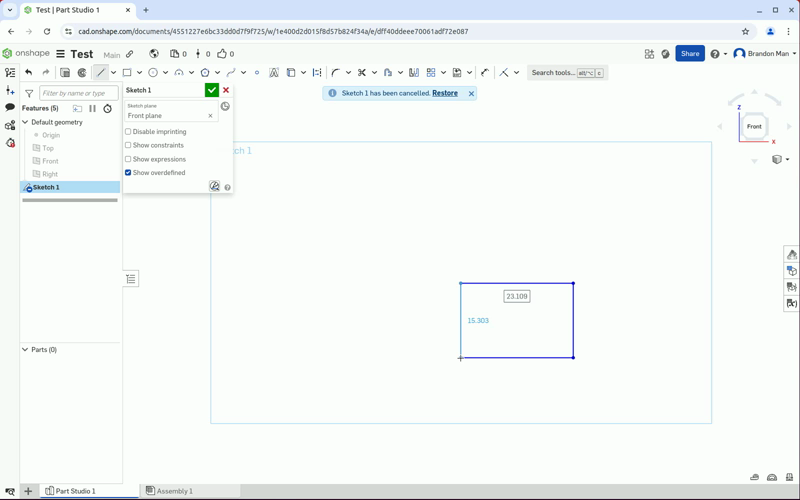
key_up(shift)
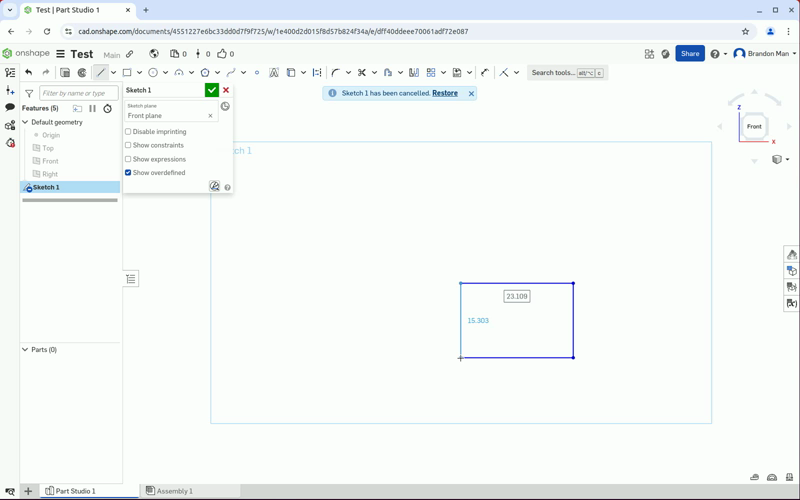
click(460, 357)
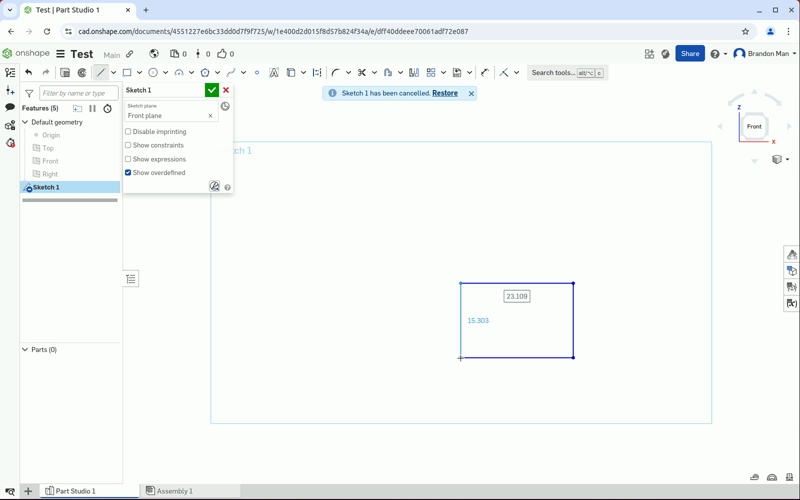
key(esc)
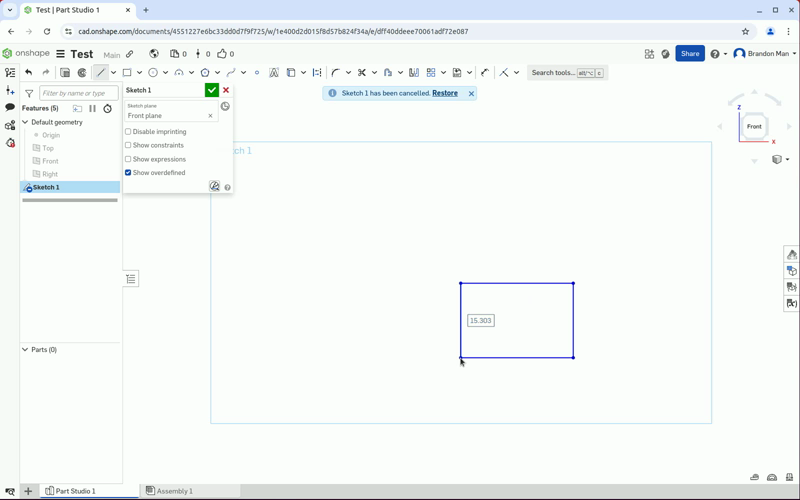
mouse_move(549, 310)
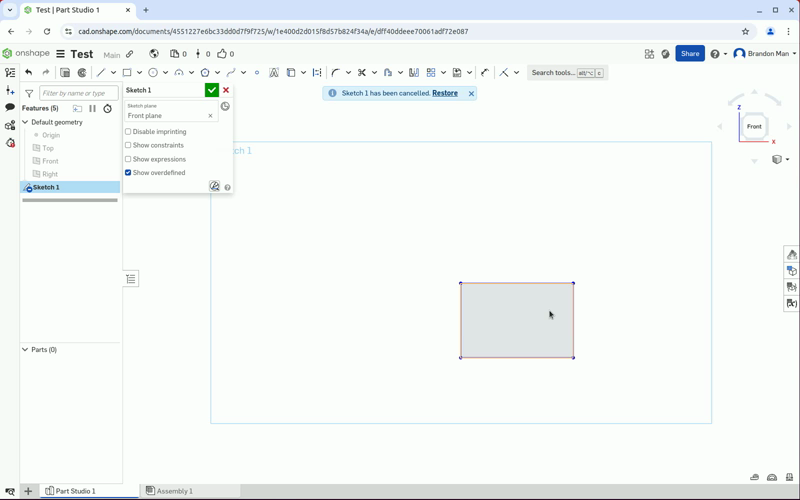
click(549, 310)
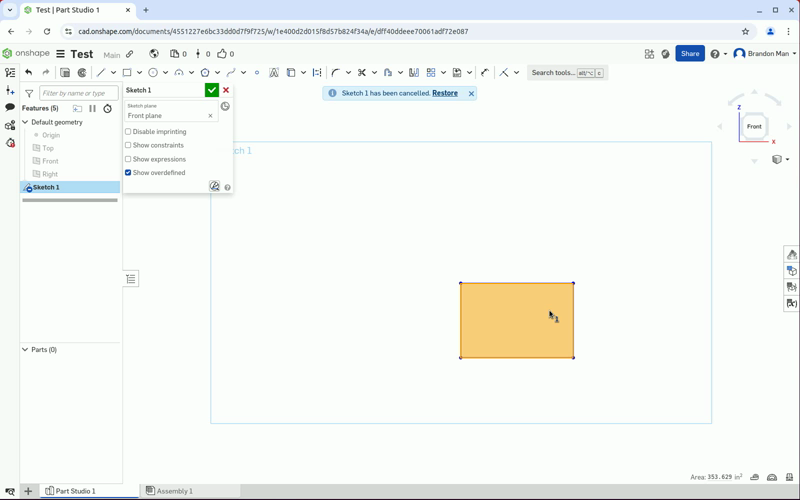
mouse_move(73, 352)
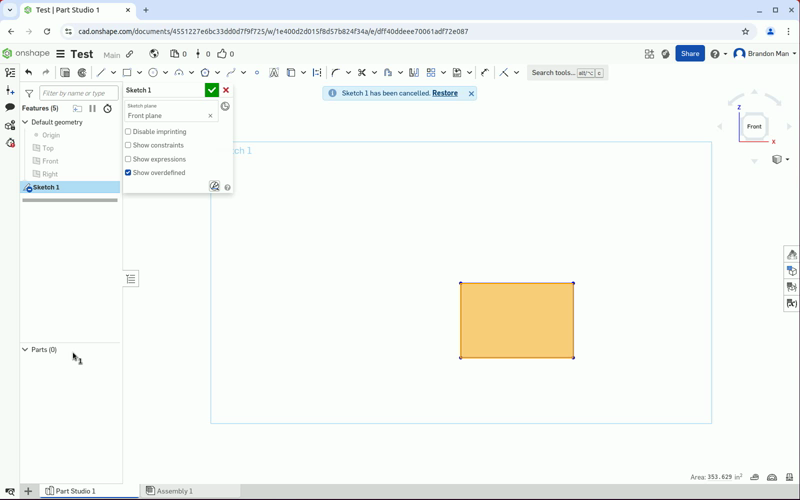
key(shift+y)
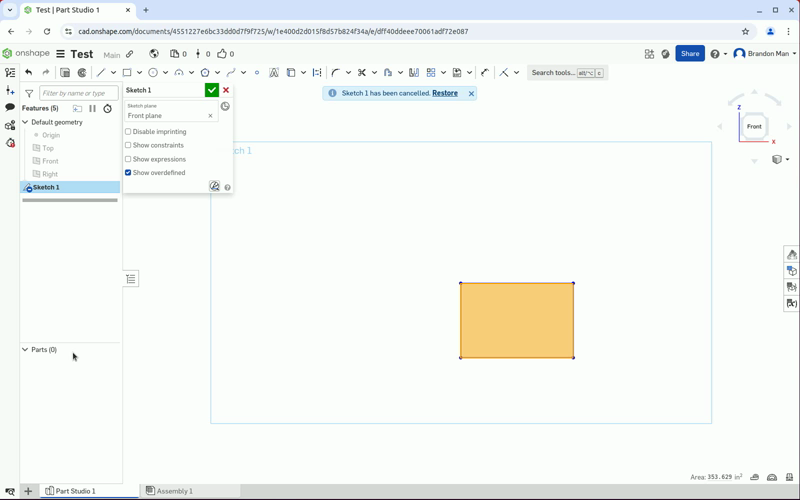
key(shift+e)
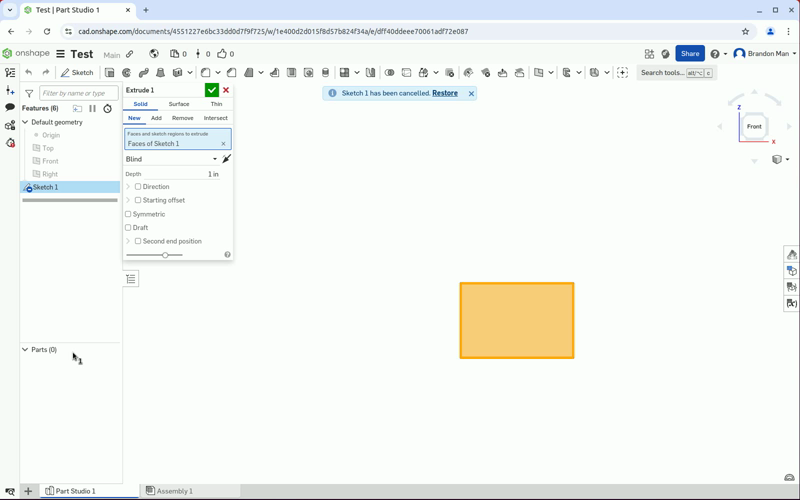
mouse_move(143, 106)
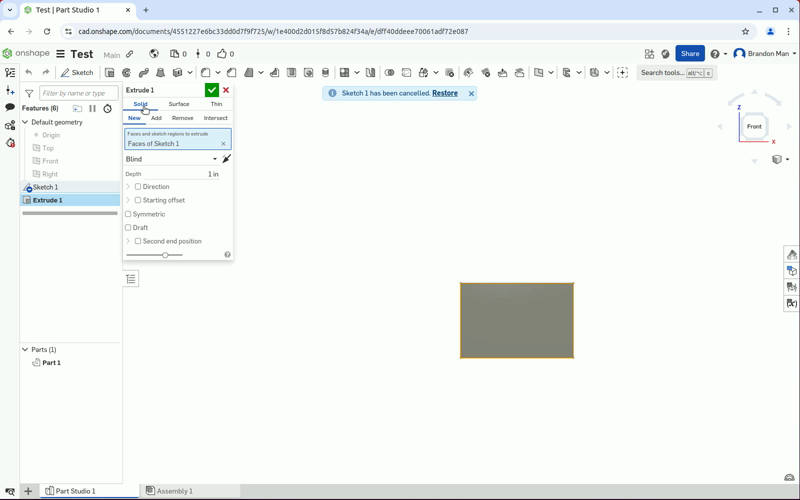
click(143, 106)
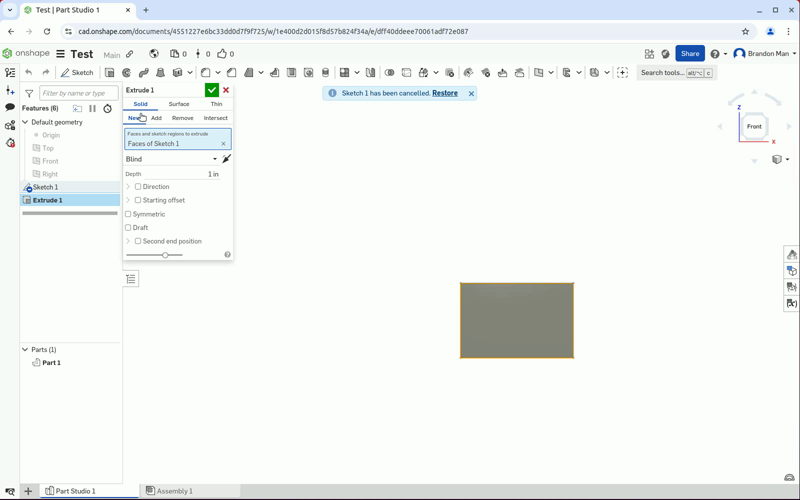
mouse_move(137, 120)
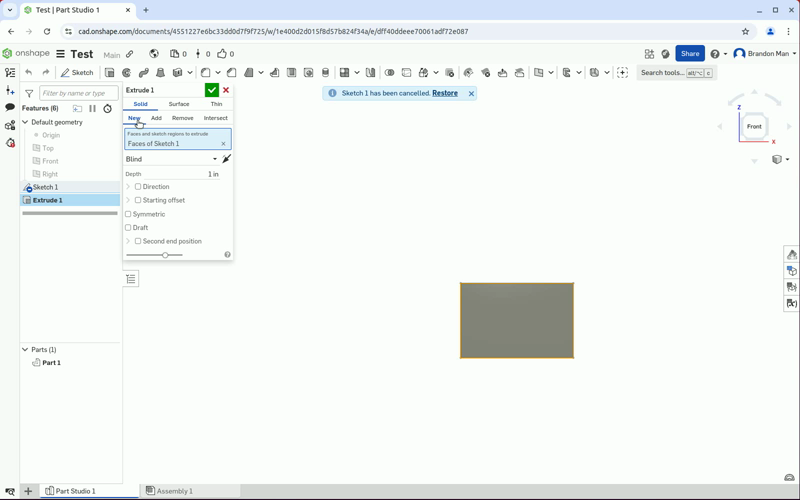
click(137, 120)
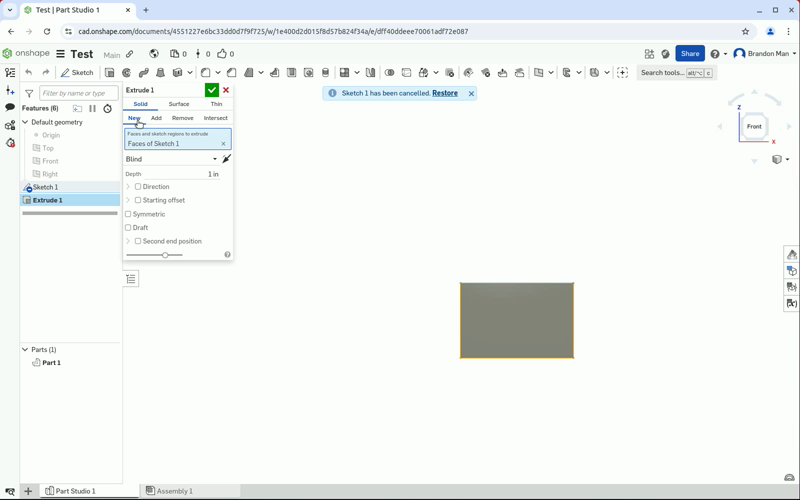
key(tab, 4)
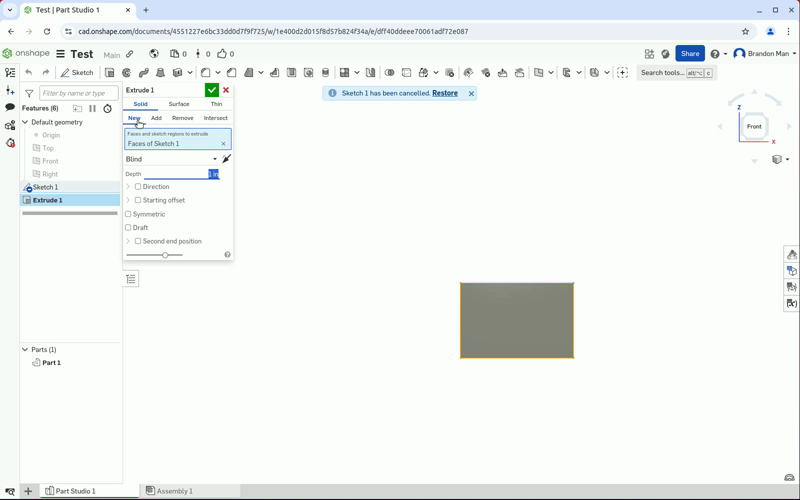
text(15.406)
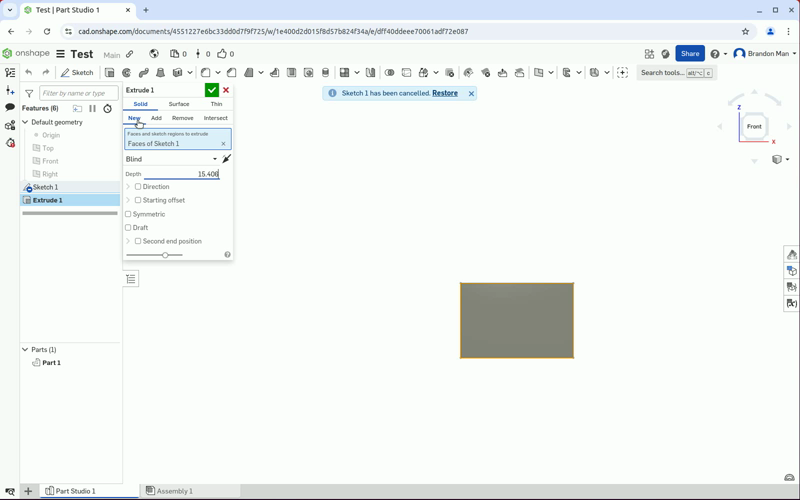
key(tab, 3)
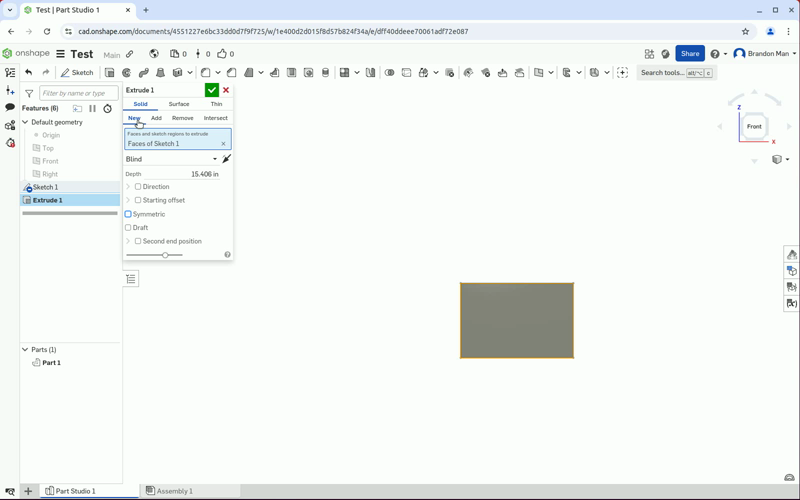
key(space)
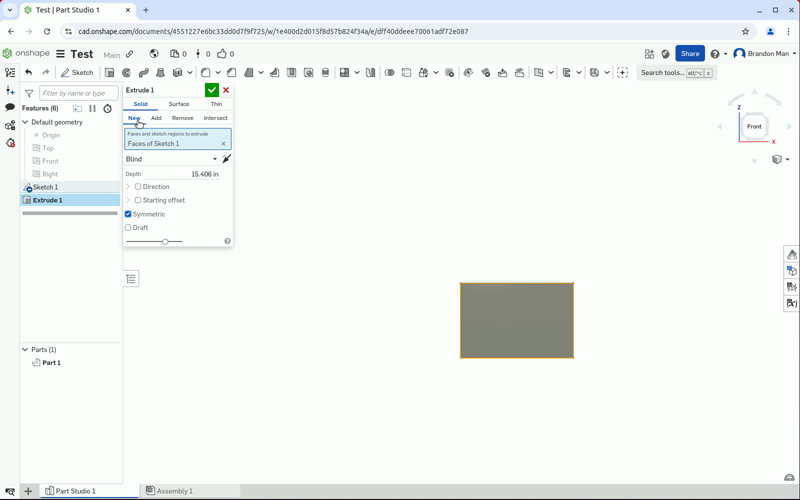
key(enter)
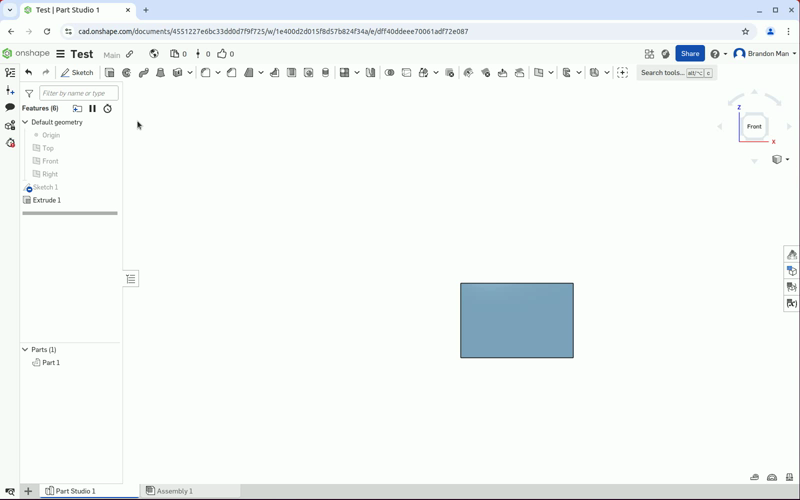
key(shift+h)
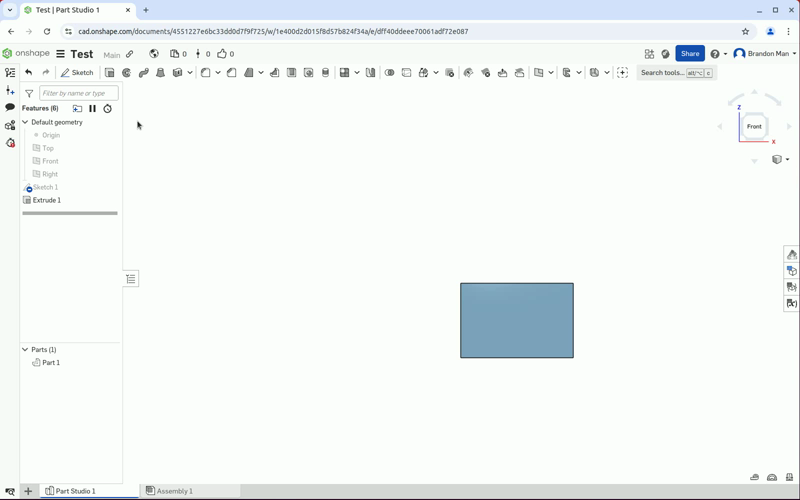
key(shift+h)
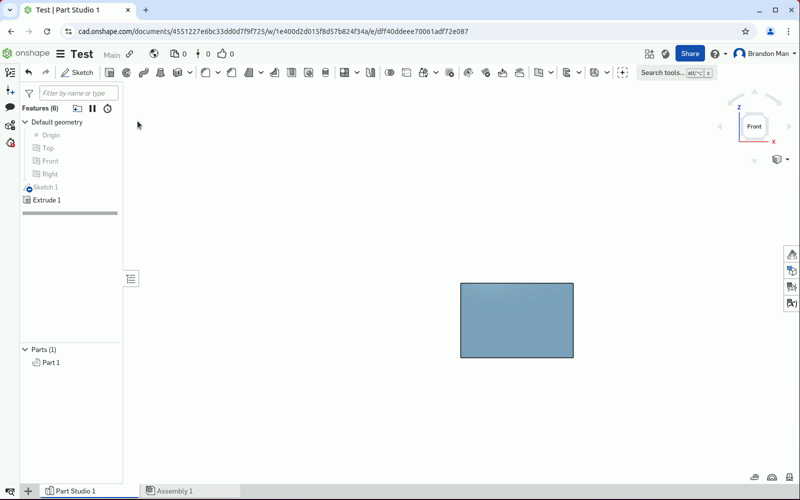
mouse_move(73, 189)
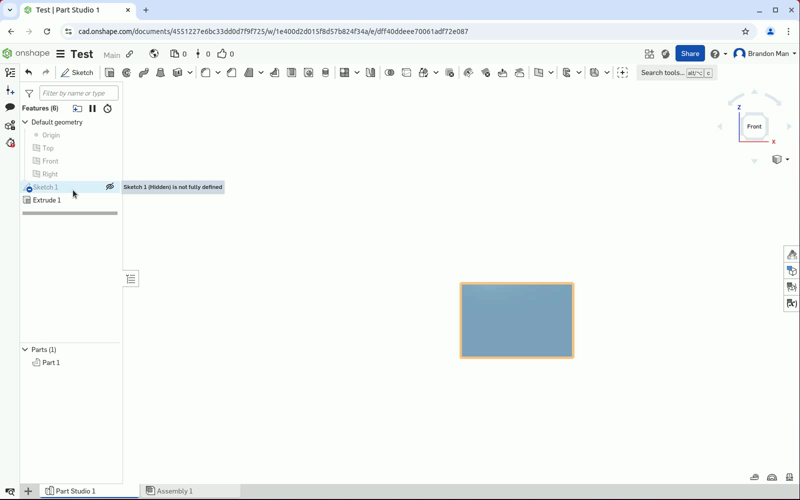
click(73, 189)
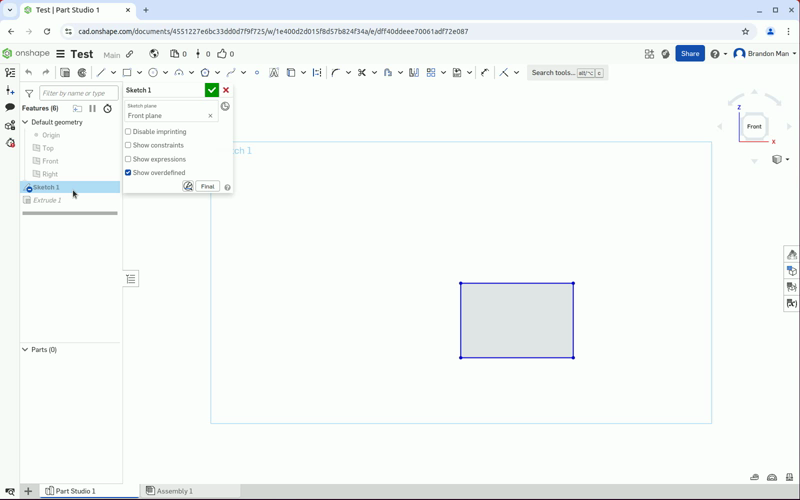
mouse_move(229, 92)
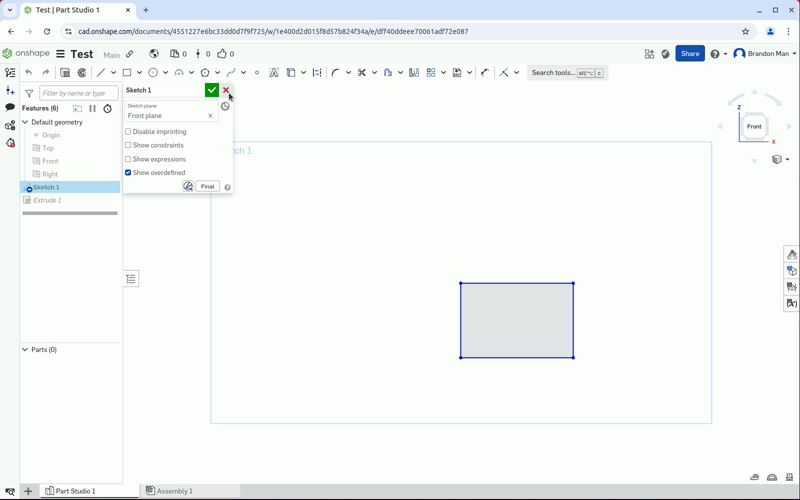
click(229, 92)
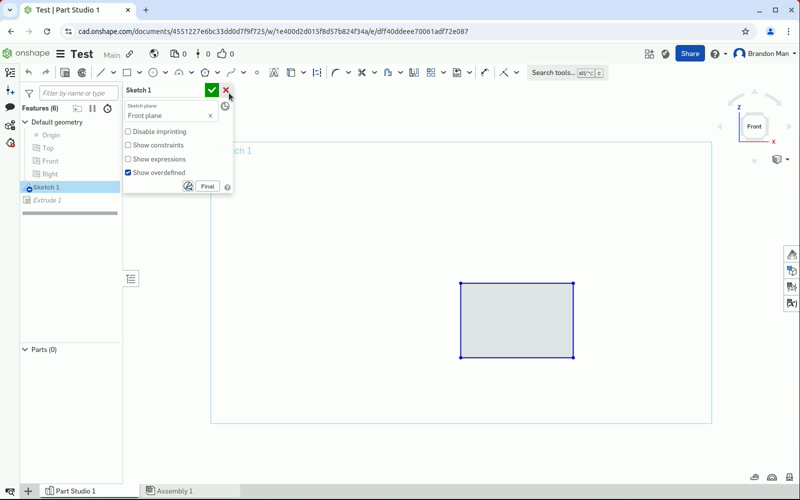
key(shift+s)
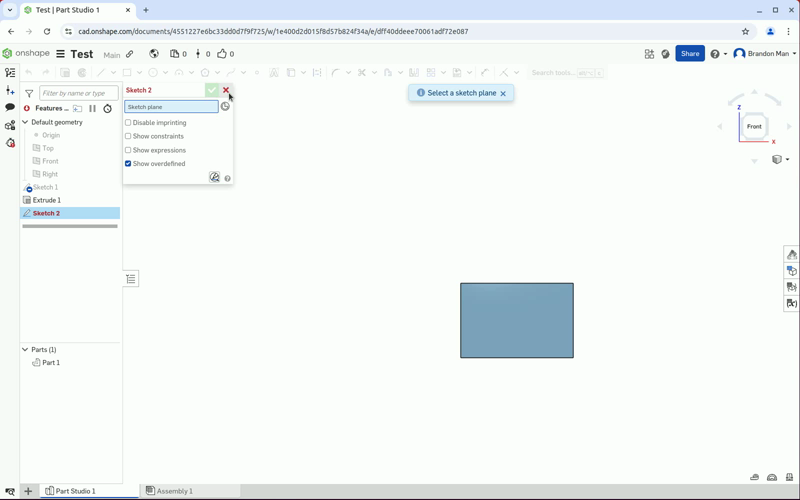
mouse_move(73, 163)
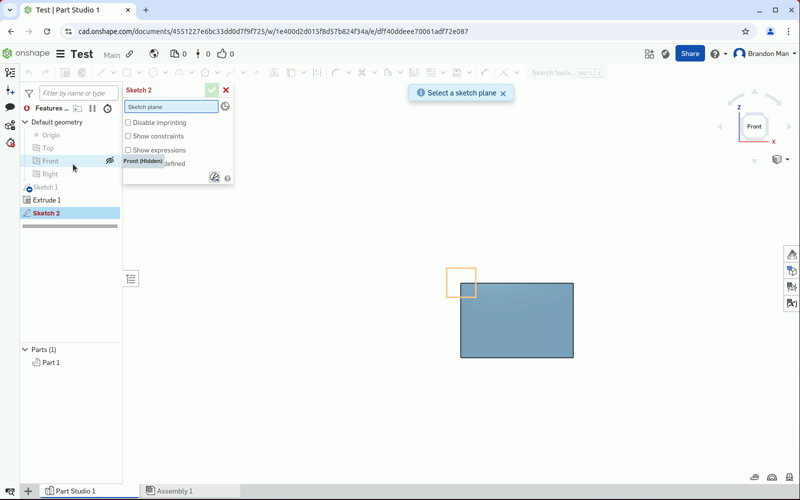
click(73, 163)
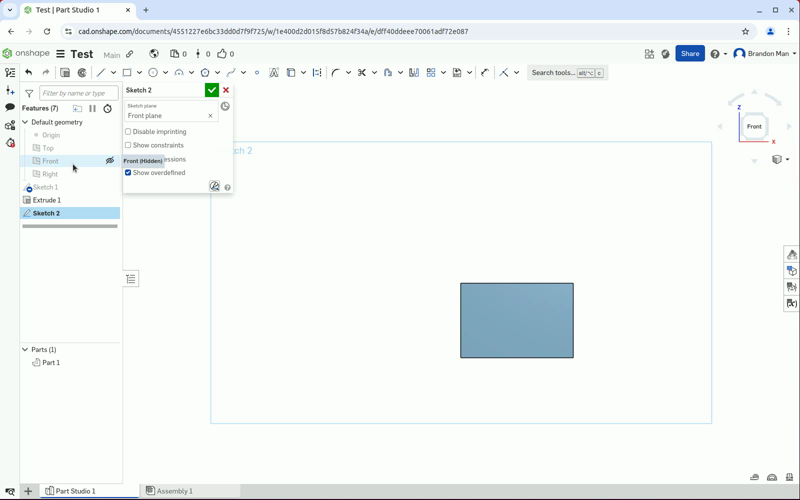
mouse_move(73, 352)
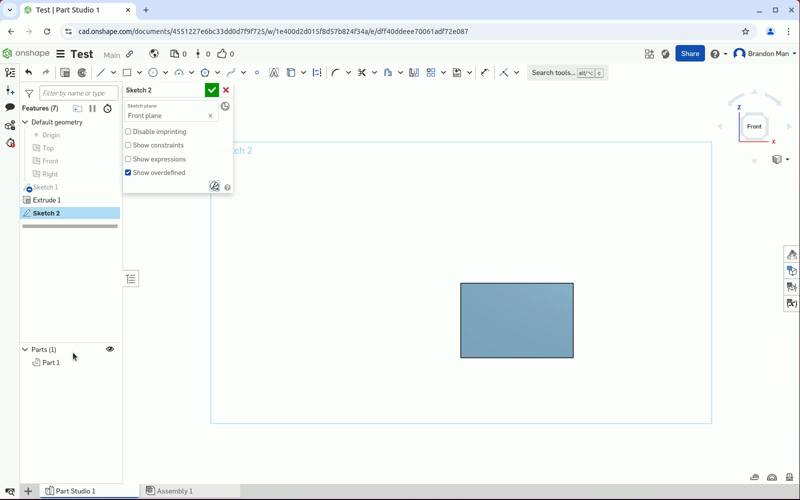
key(y)
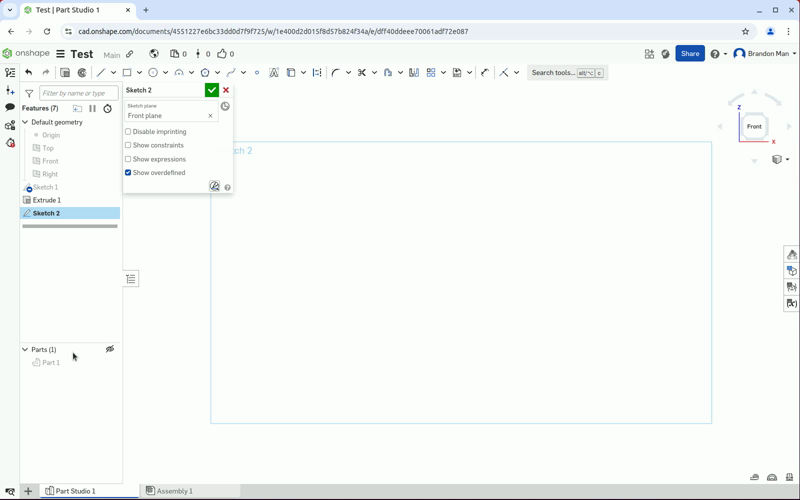
key(l)
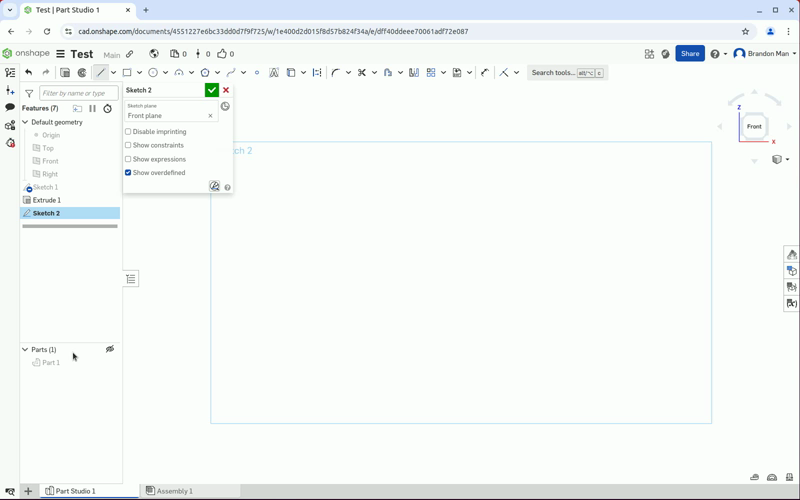
key_down(shift)
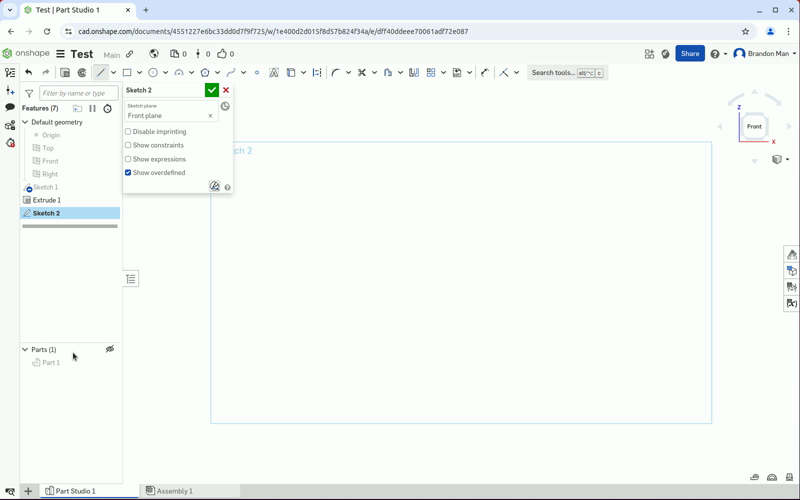
mouse_move(516, 282)
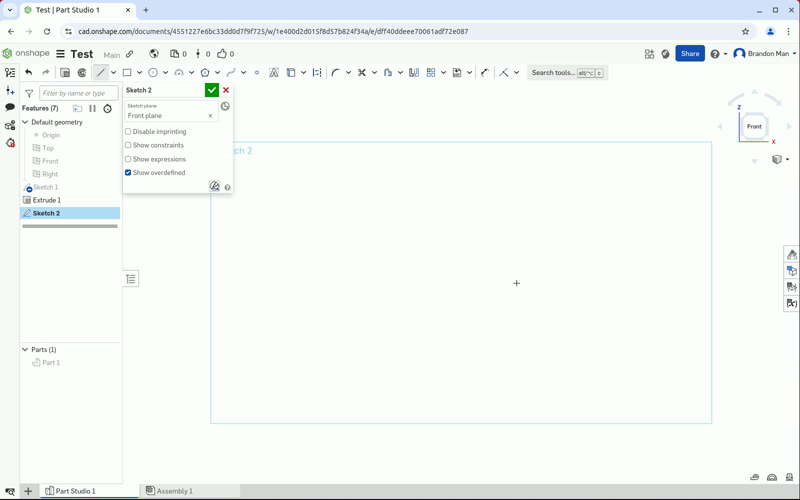
click(516, 282)
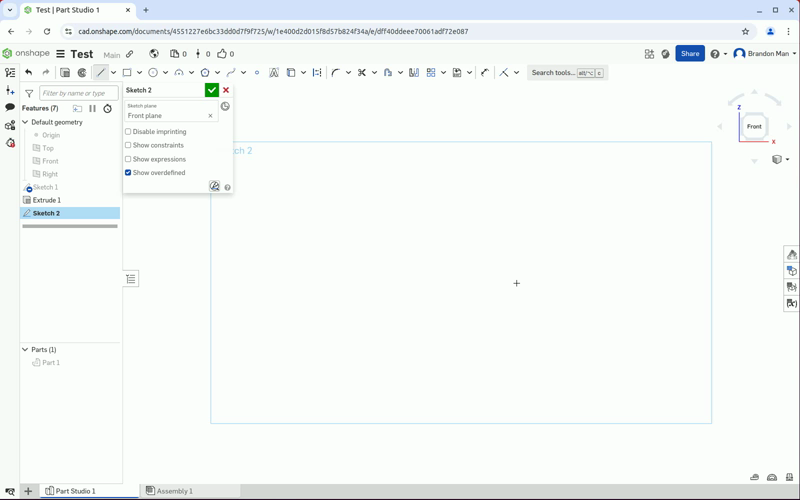
key_up(shift)
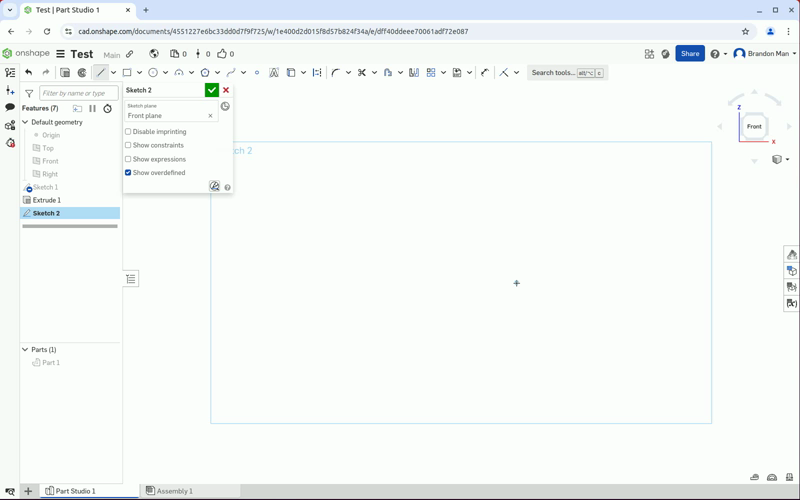
key_down(shift)
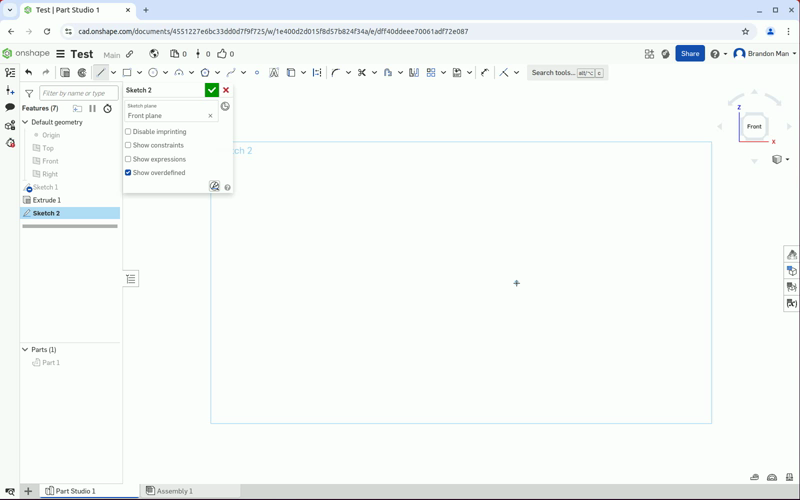
mouse_move(573, 339)
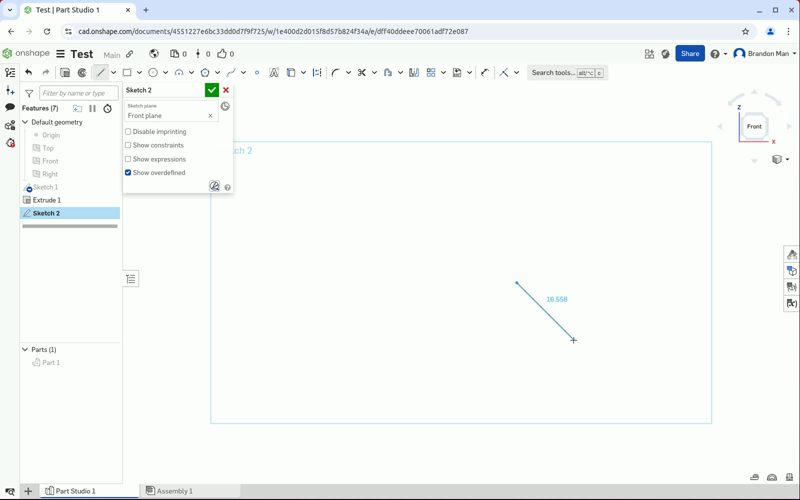
click(573, 339)
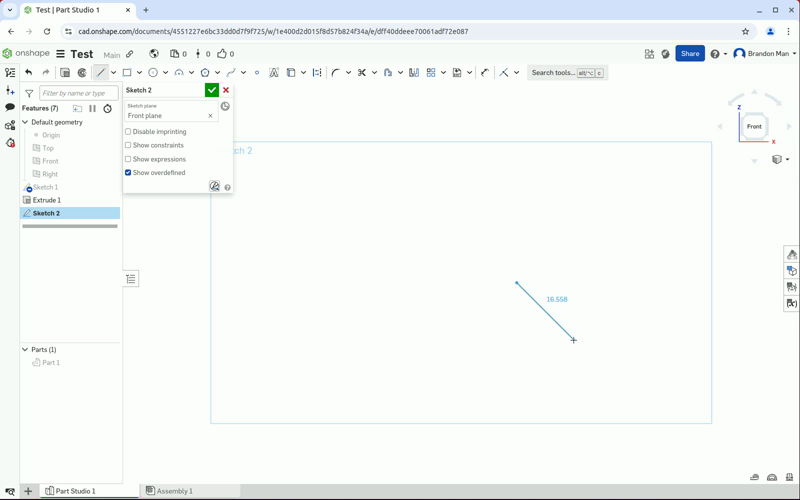
key_up(shift)
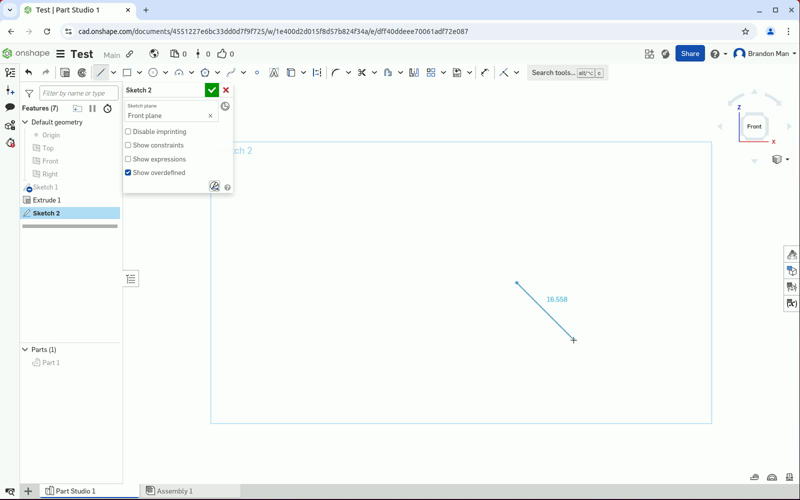
key_down(shift)
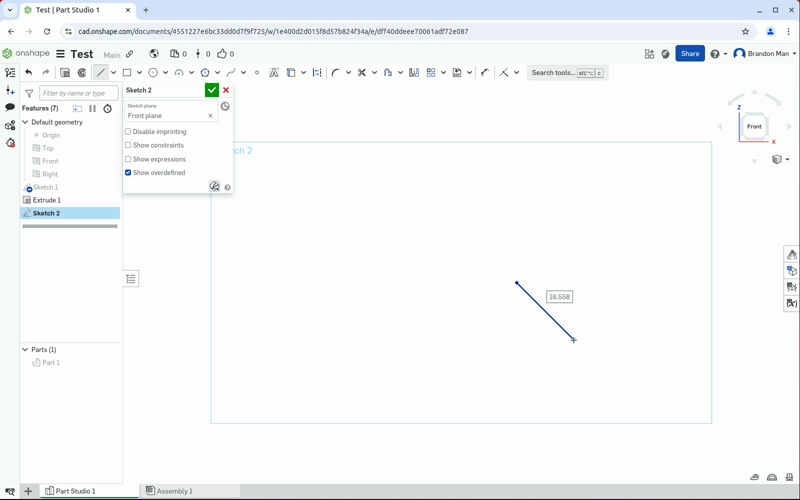
mouse_move(589, 339)
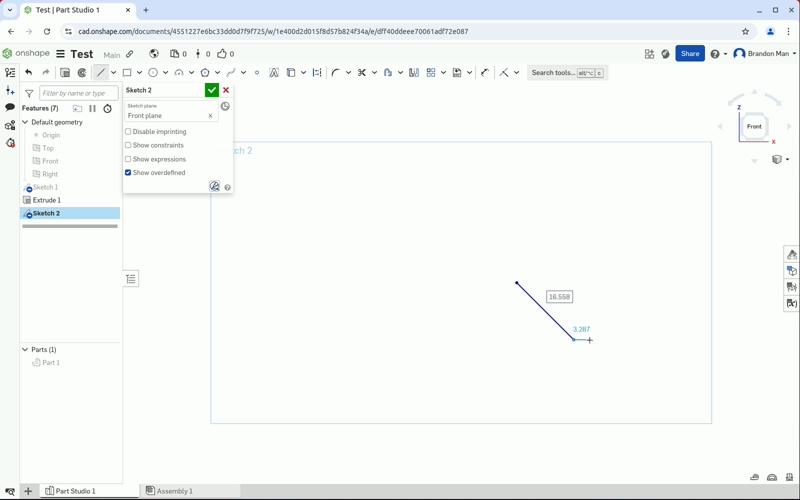
mouse_move(573, 282)
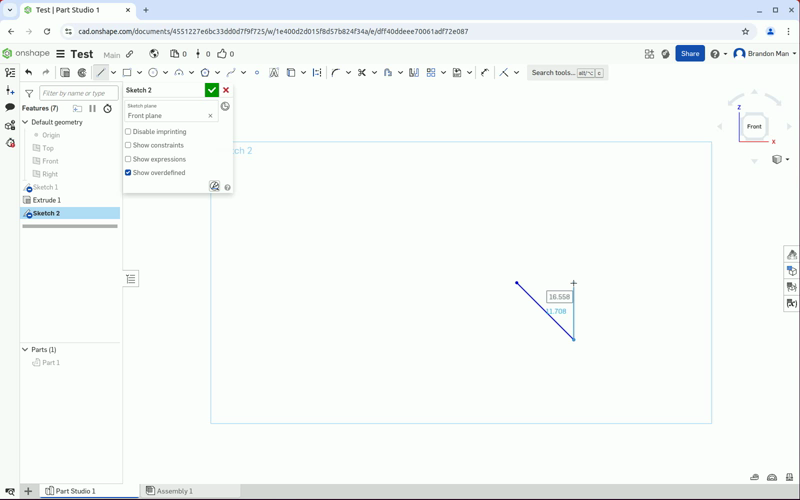
click(573, 282)
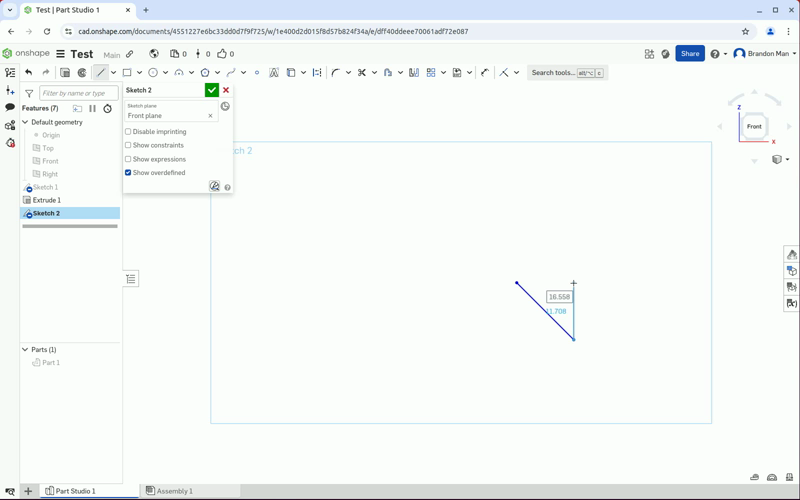
key_up(shift)
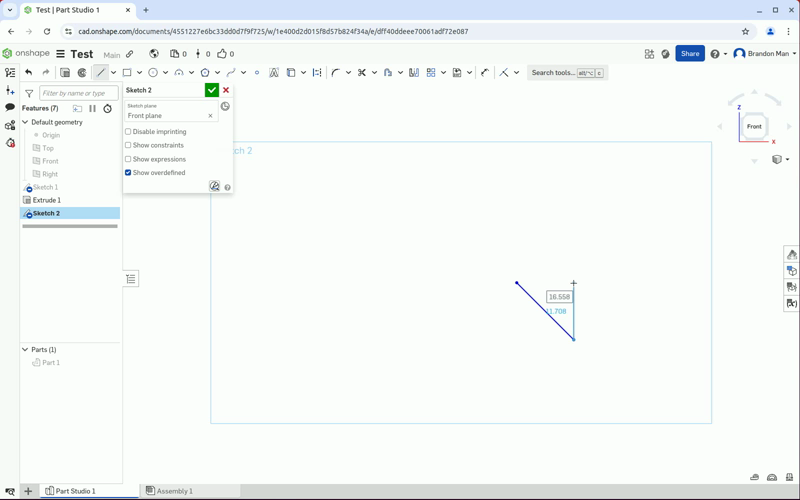
mouse_move(589, 282)
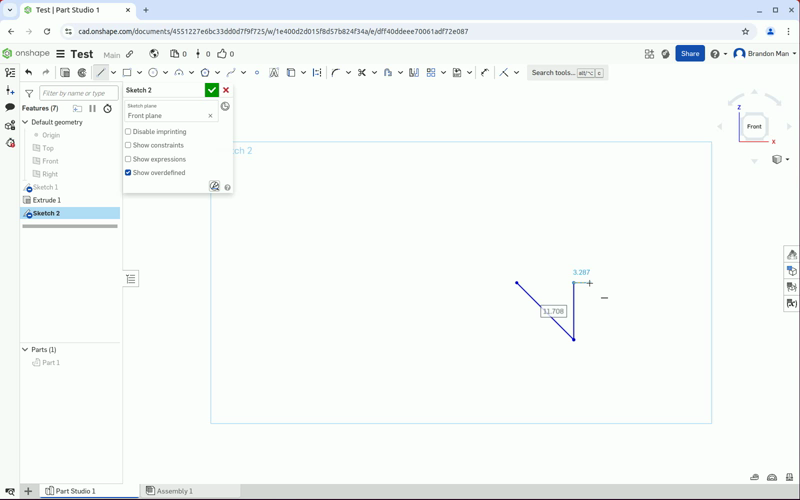
key_down(shift)
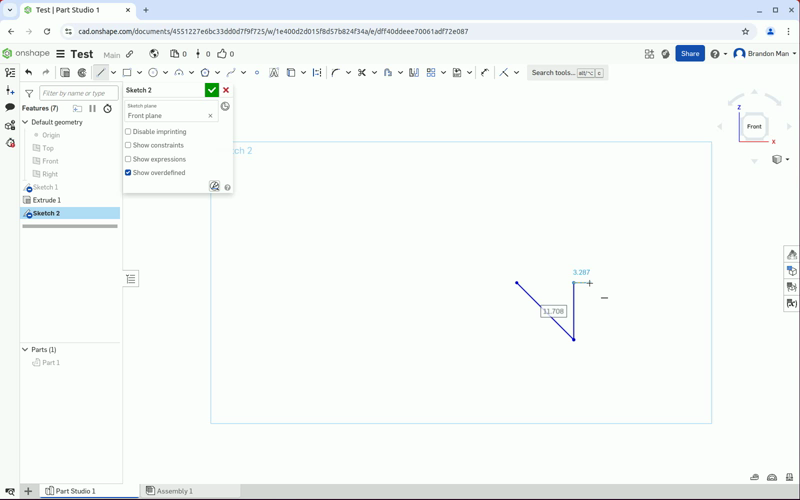
mouse_move(516, 282)
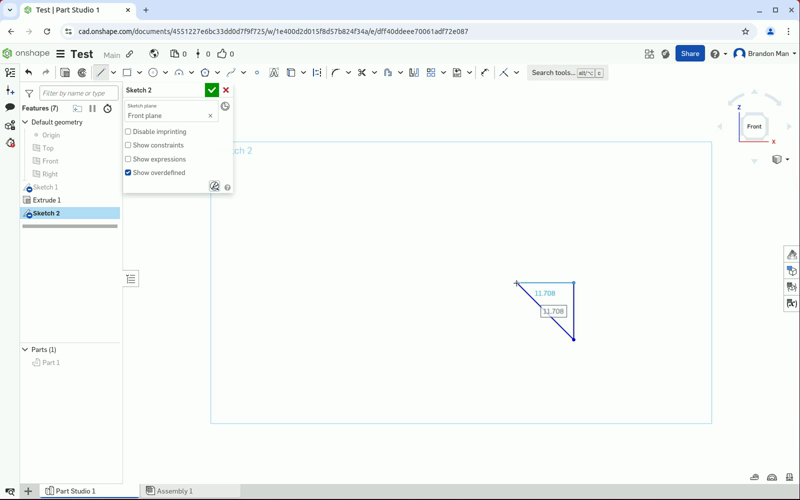
key_up(shift)
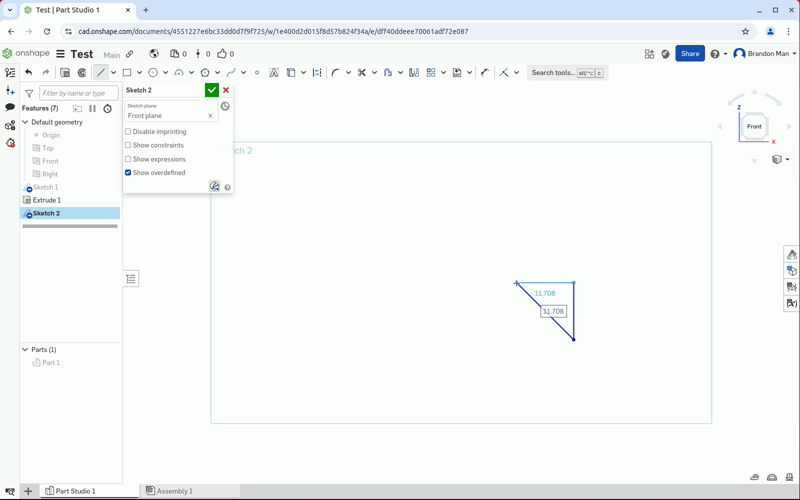
click(516, 282)
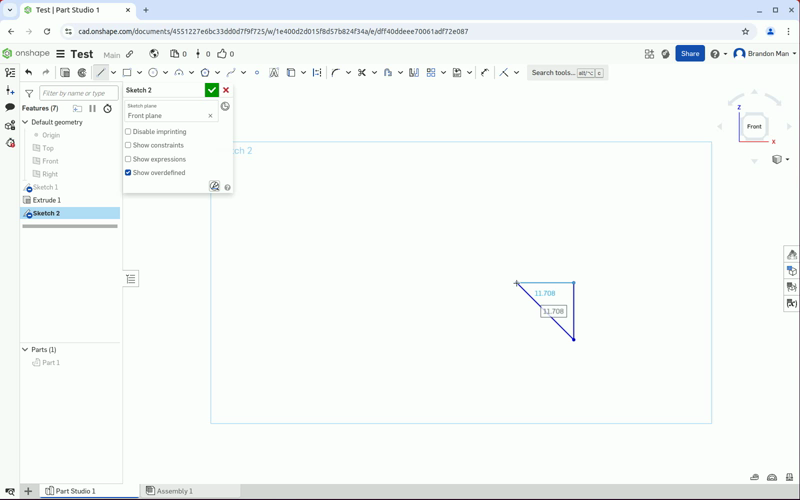
key(esc)
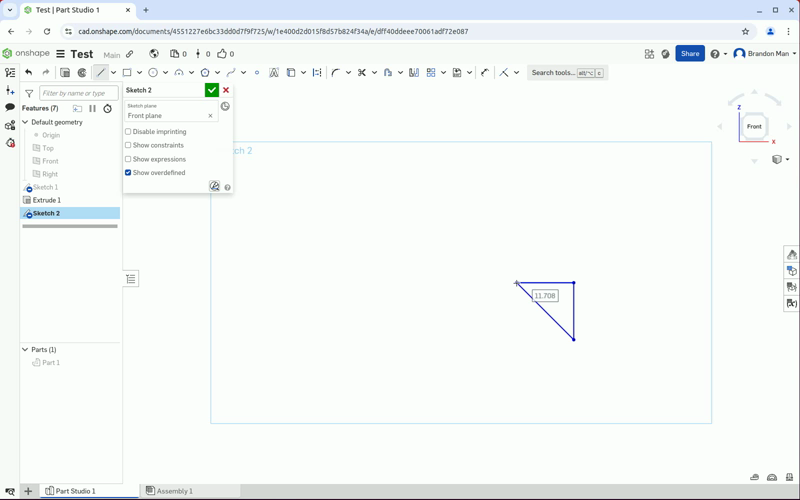
mouse_move(551, 303)
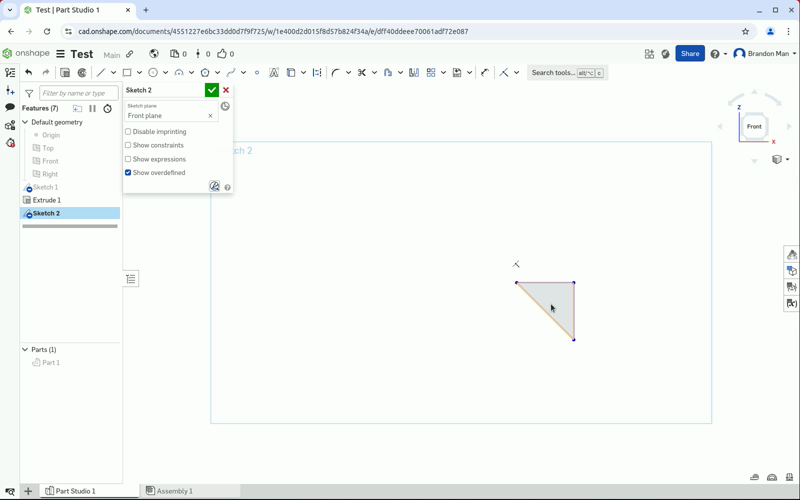
scroll(6)
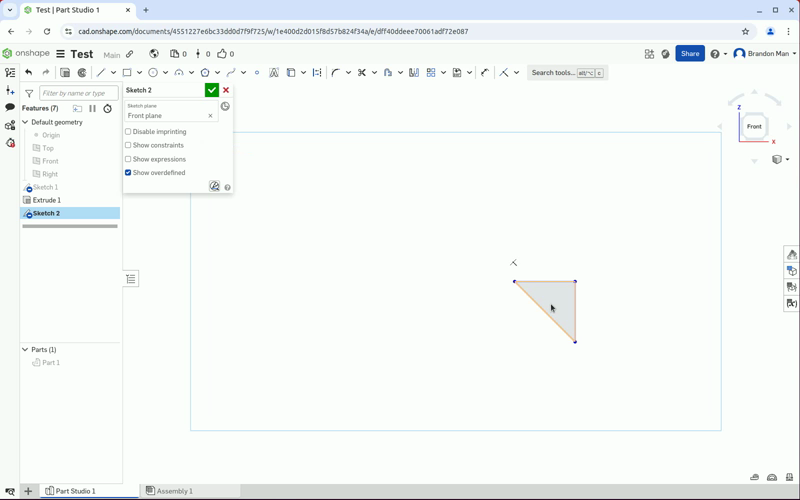
scroll(6)
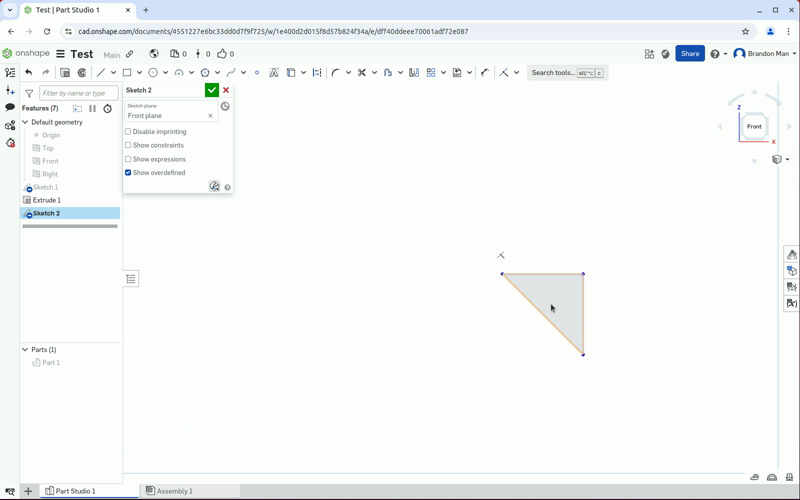
scroll(6)
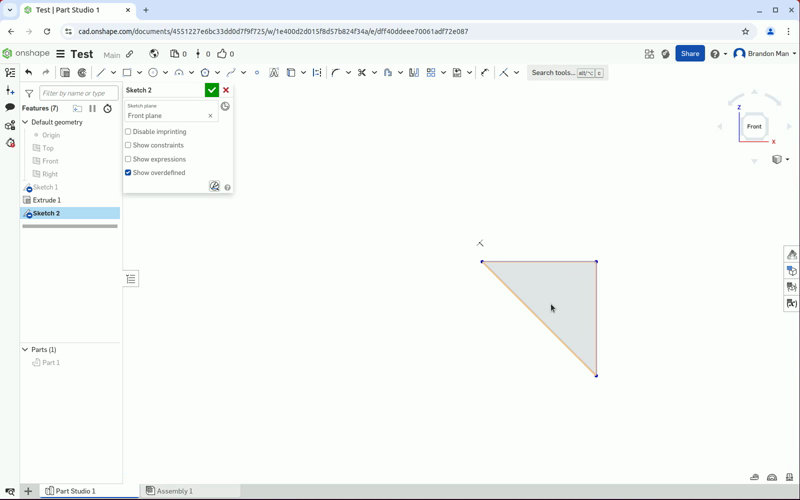
scroll(6)
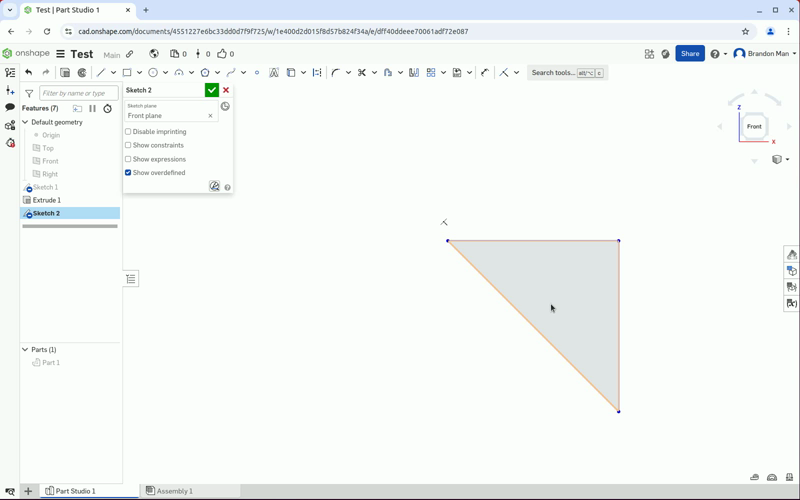
scroll(6)
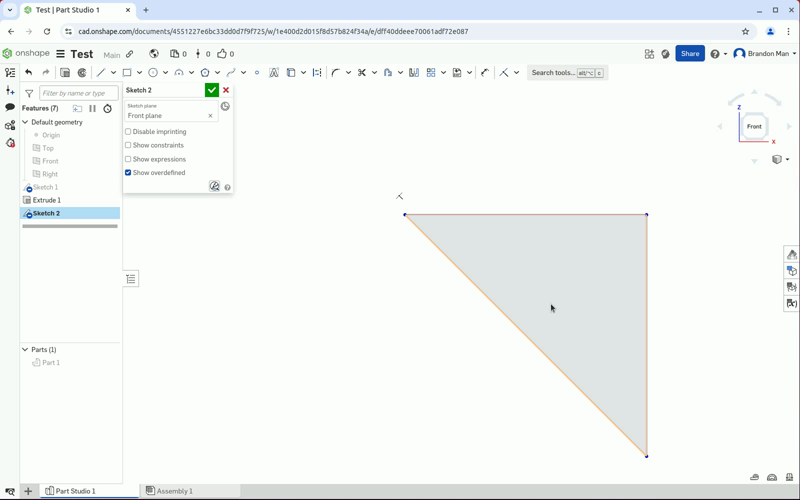
scroll(6)
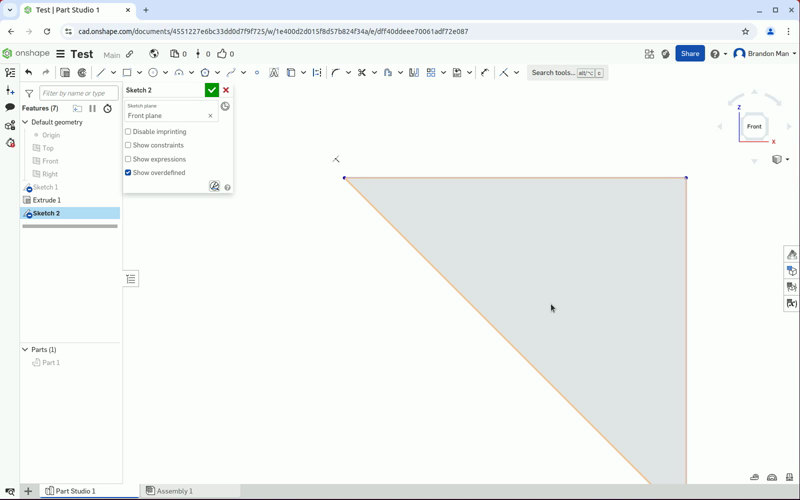
scroll(6)
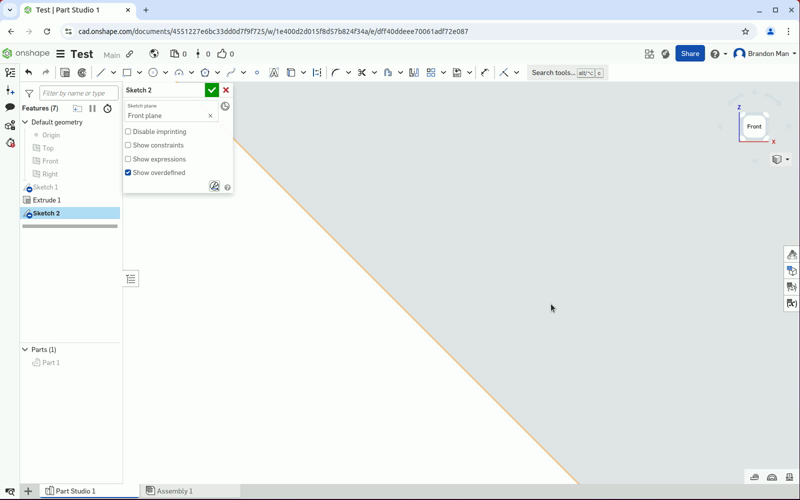
click(551, 303)
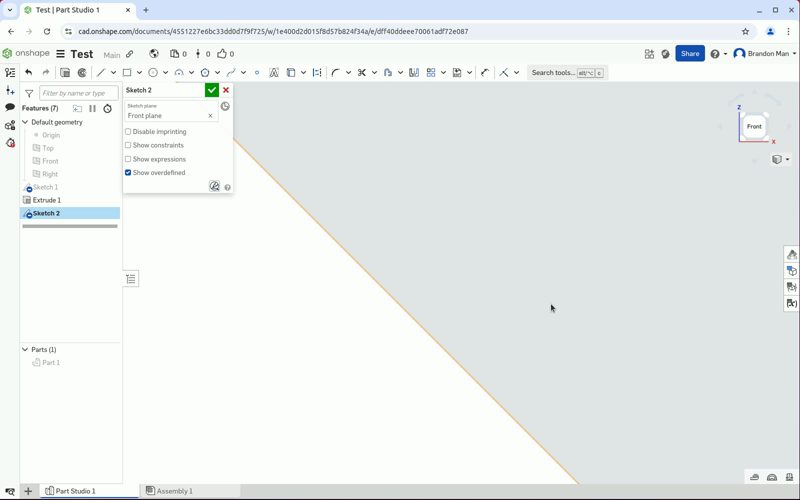
scroll(-6)
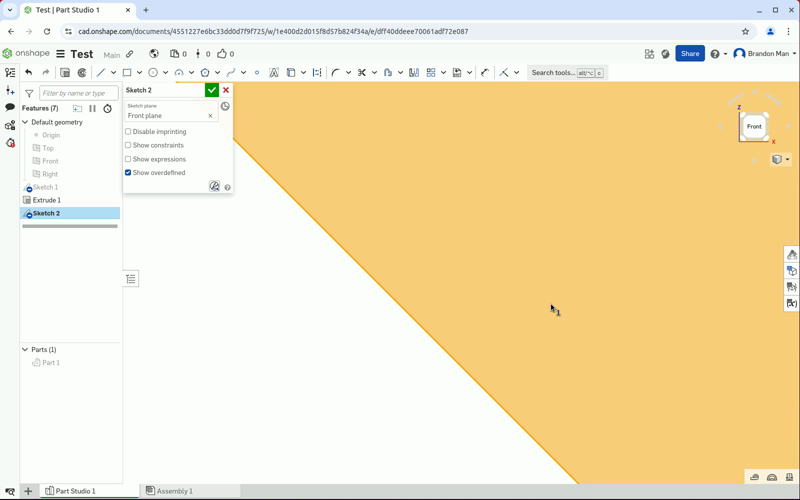
scroll(-6)
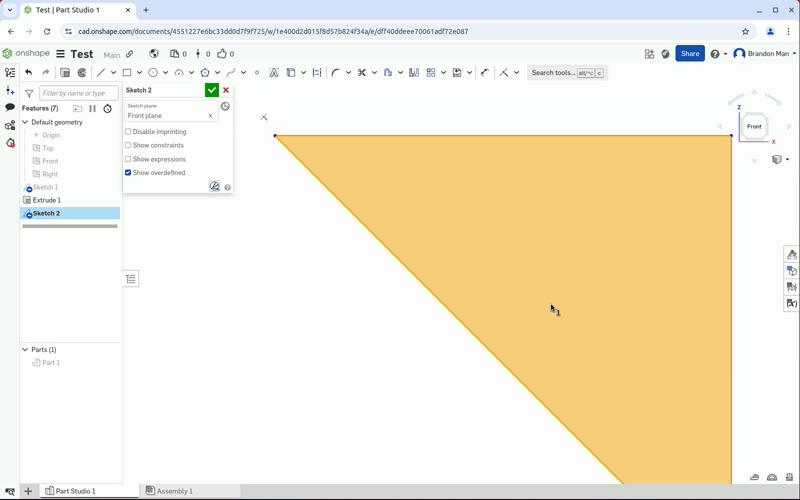
scroll(-6)
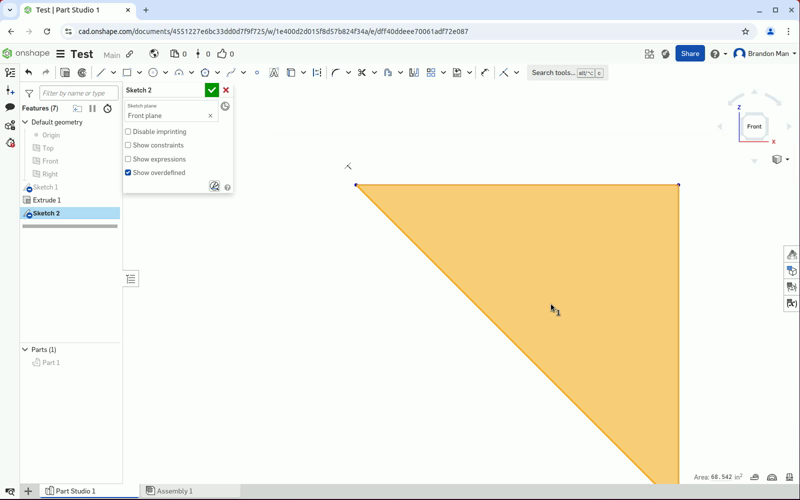
scroll(-6)
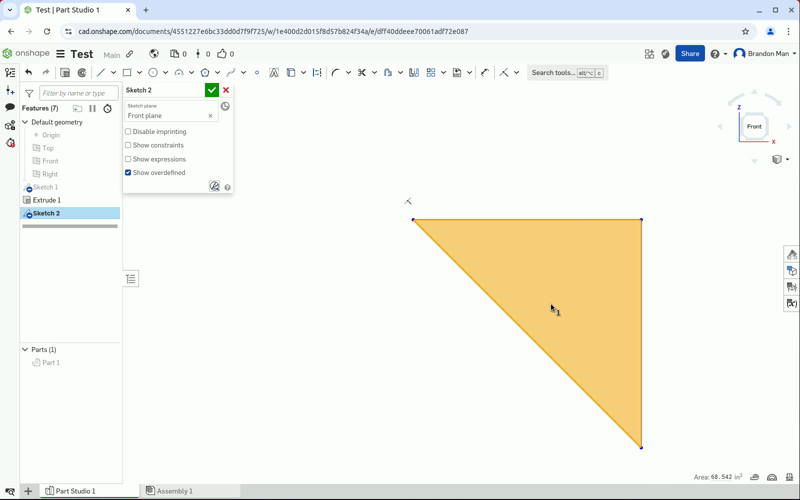
scroll(-6)
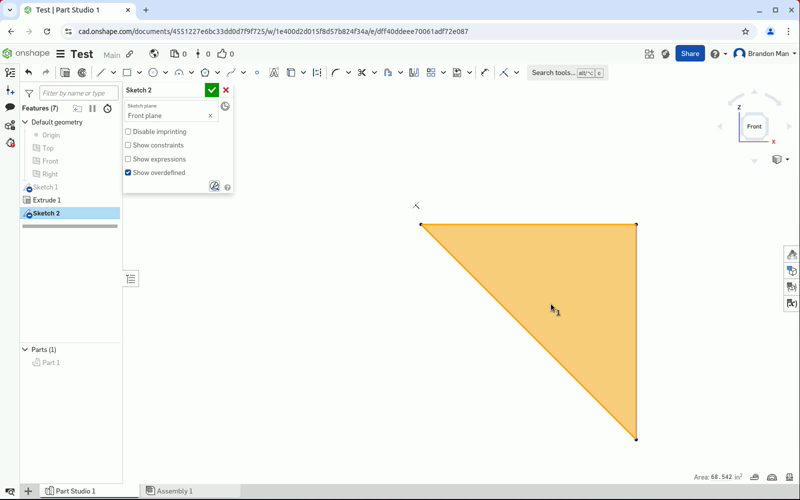
scroll(-6)
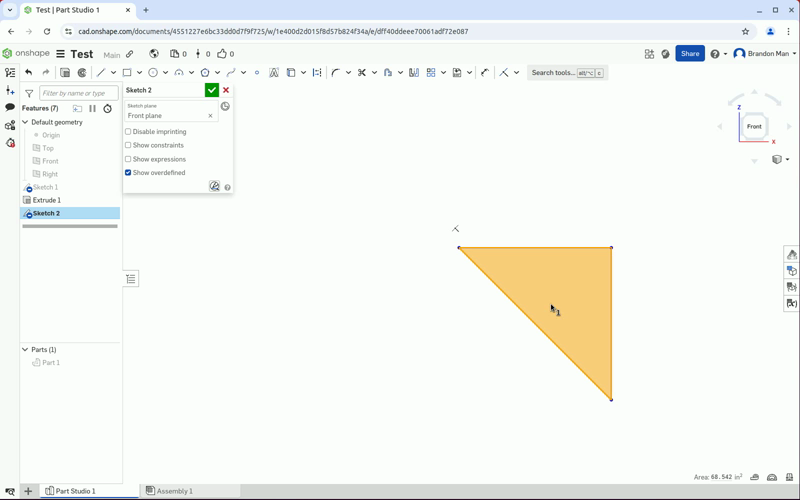
scroll(-6)
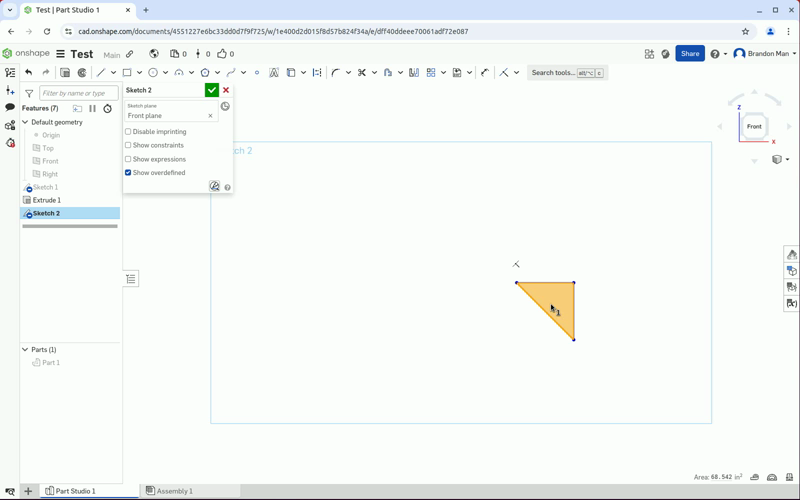
mouse_move(73, 352)
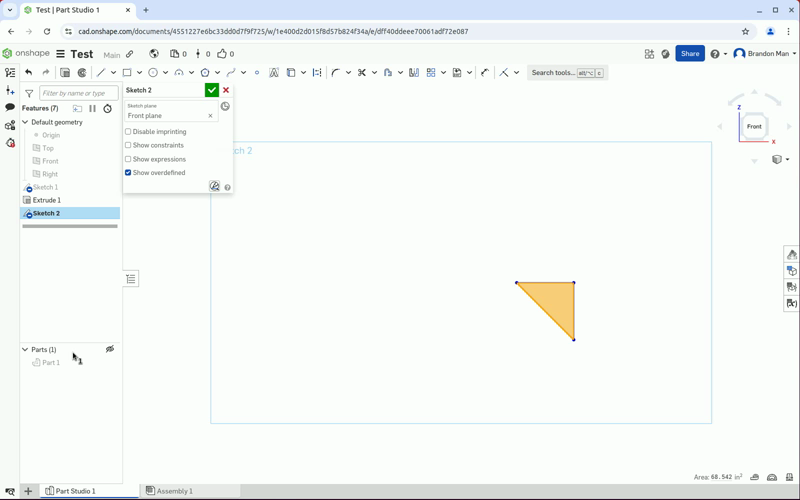
key(shift+y)
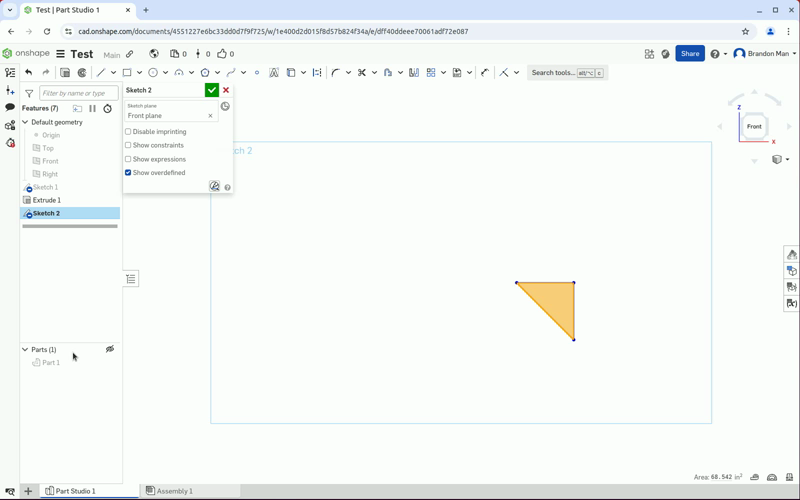
key(shift+e)
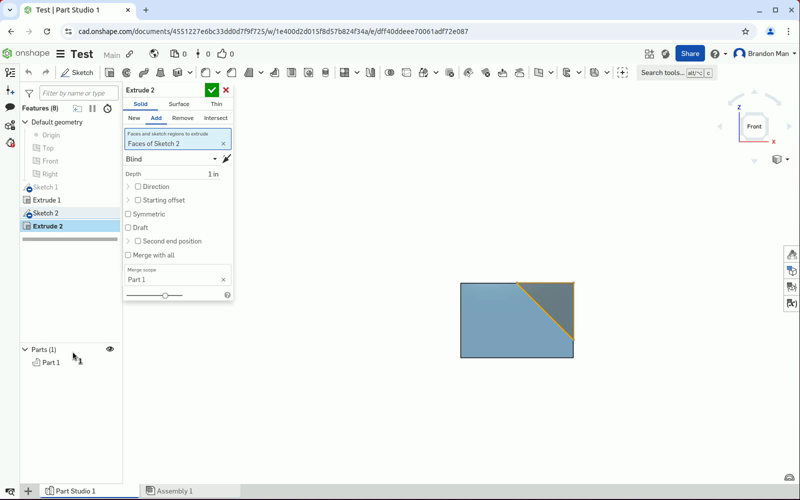
mouse_move(143, 106)
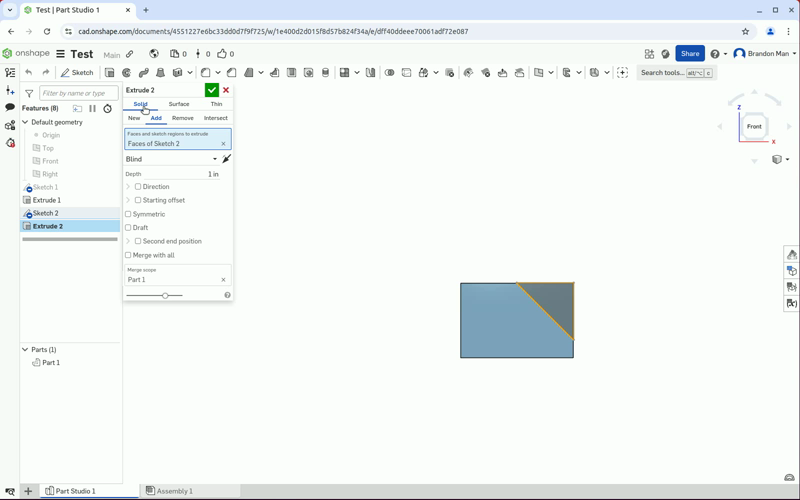
click(143, 106)
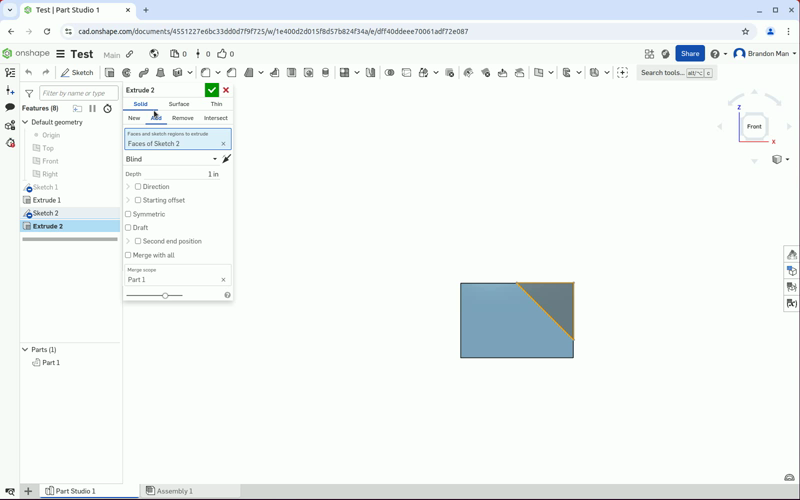
mouse_move(186, 120)
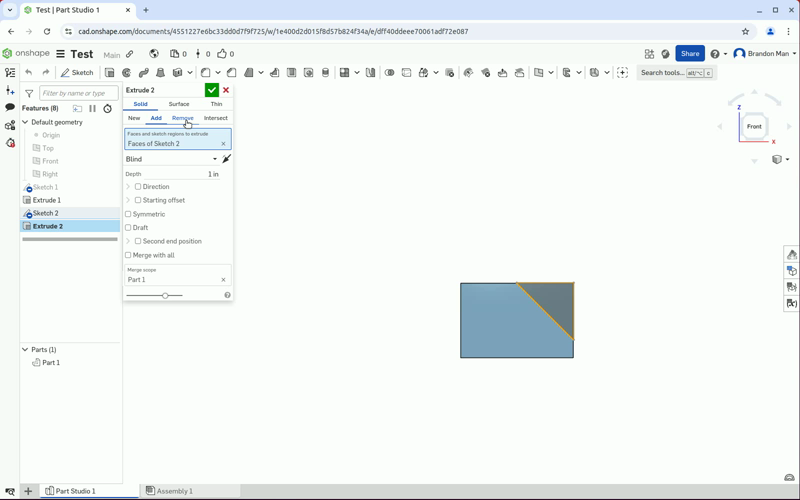
click(186, 120)
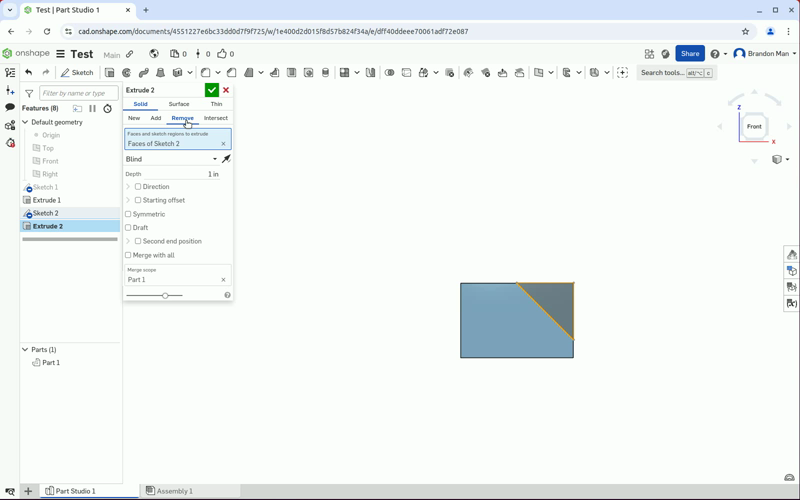
key(tab, 4)
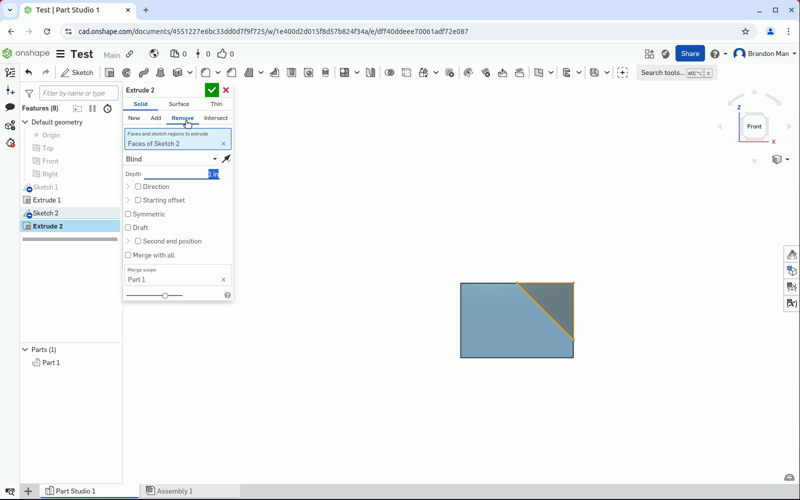
text(-7.702)
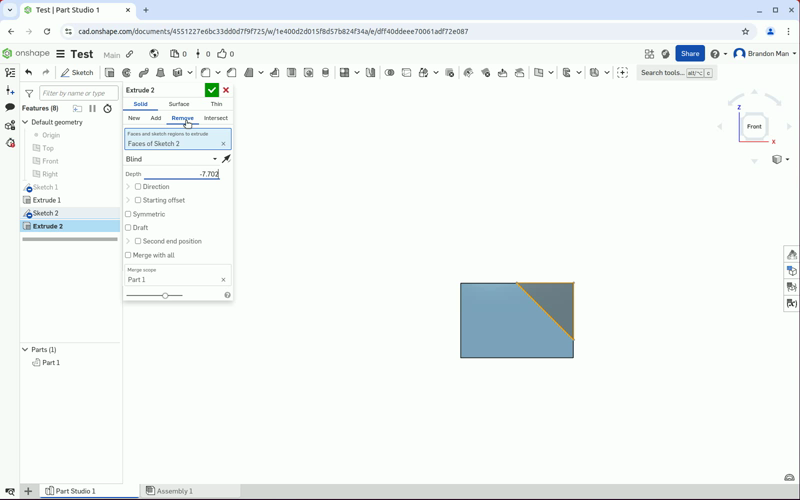
key(tab, 3)
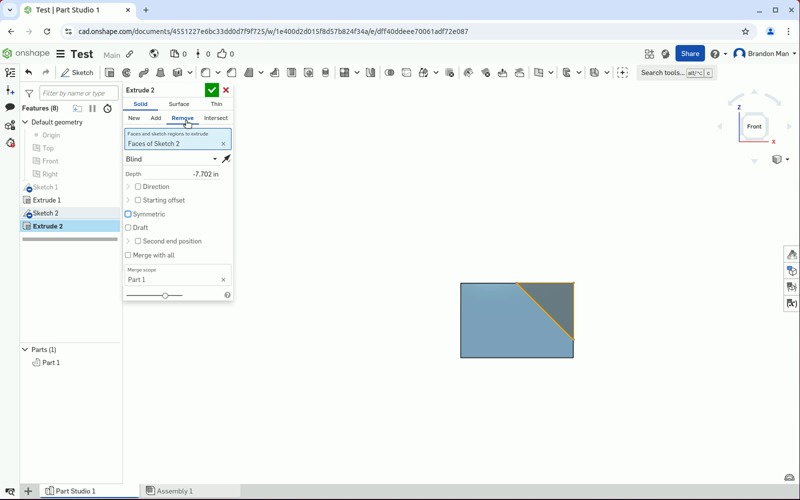
key(space)
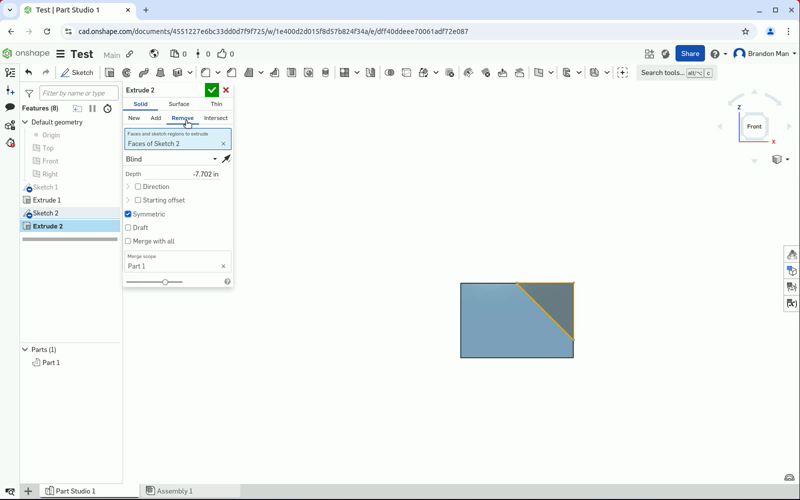
key(tab, 2)
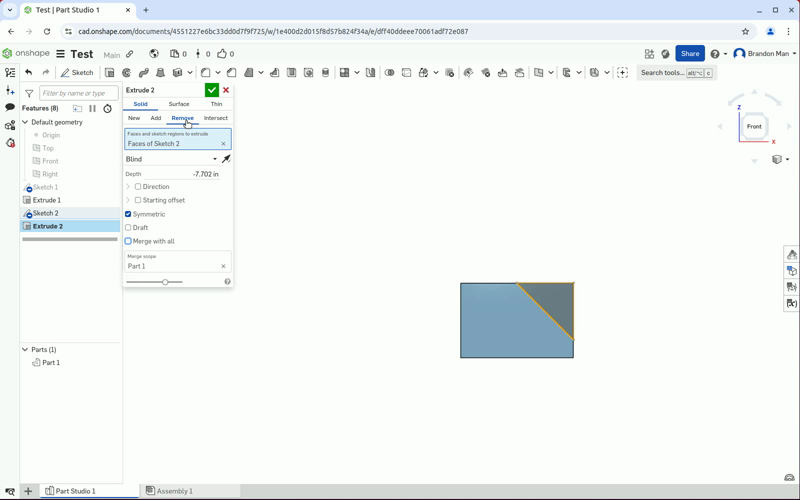
key(space)
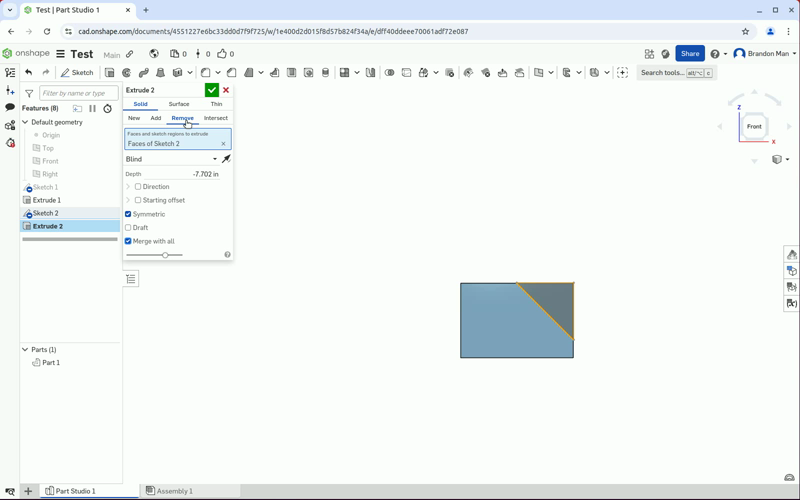
key(enter)
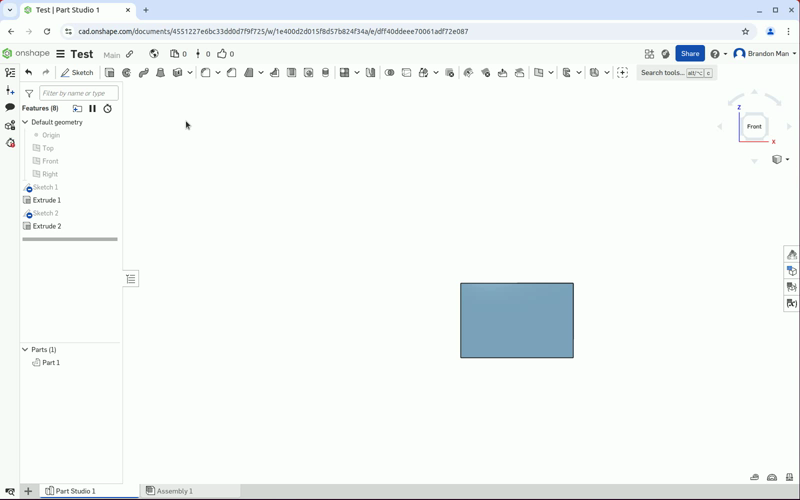
key(shift+h)
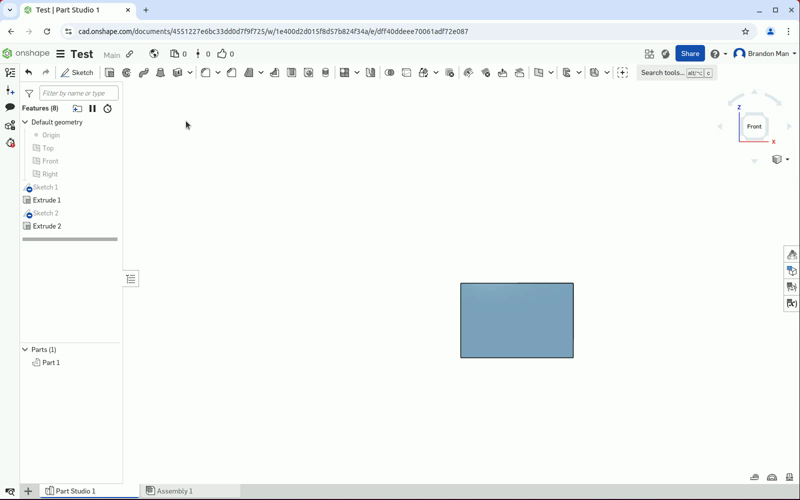
key(shift+h)
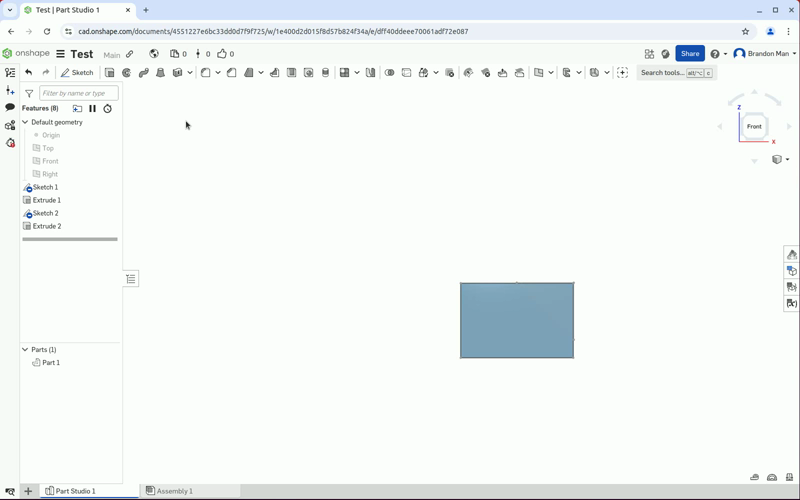
key(shift+7)
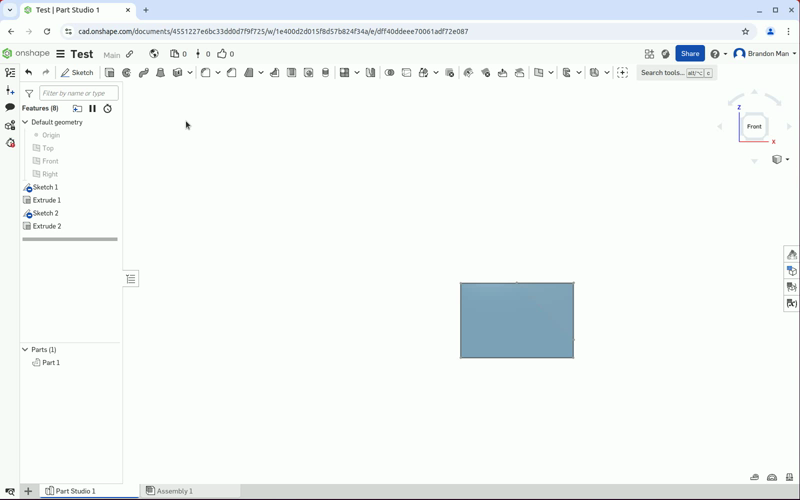
key(left, 2)
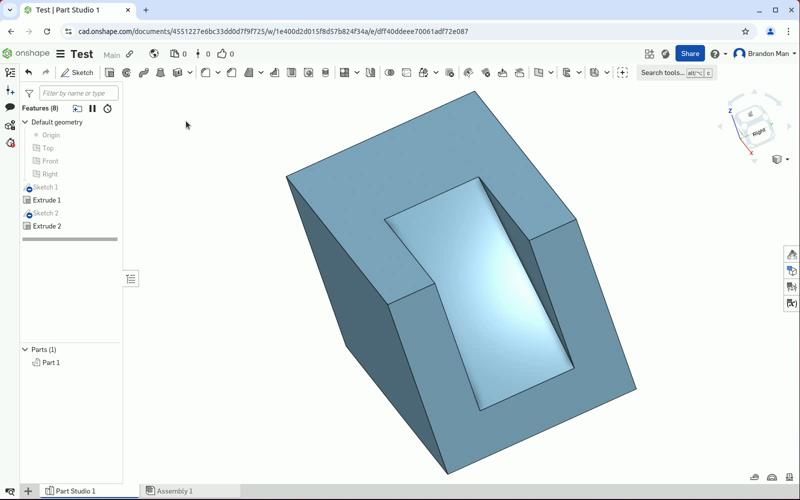
key(down, 2)
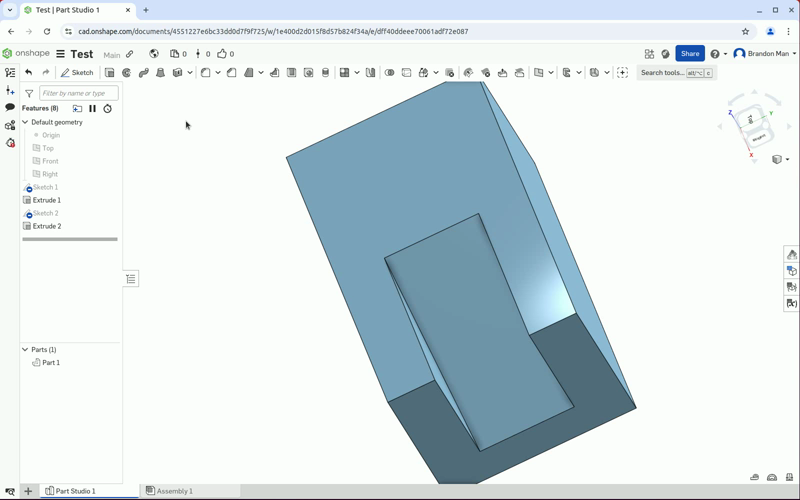
key(up, 2)
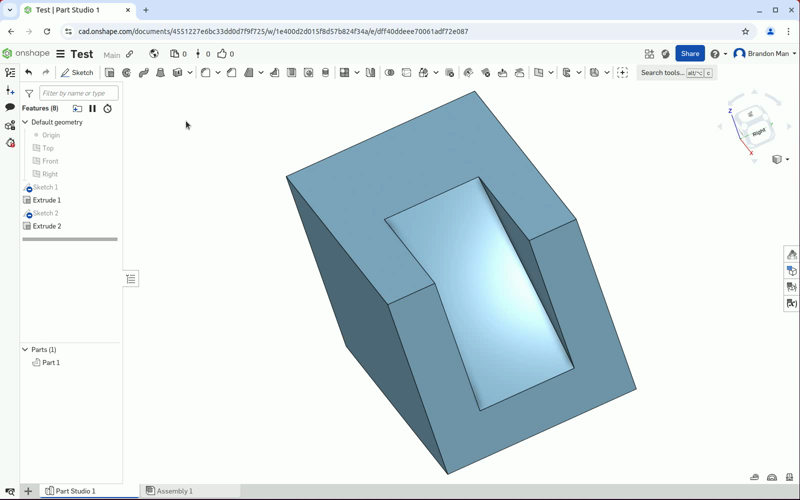
key(right, 2)
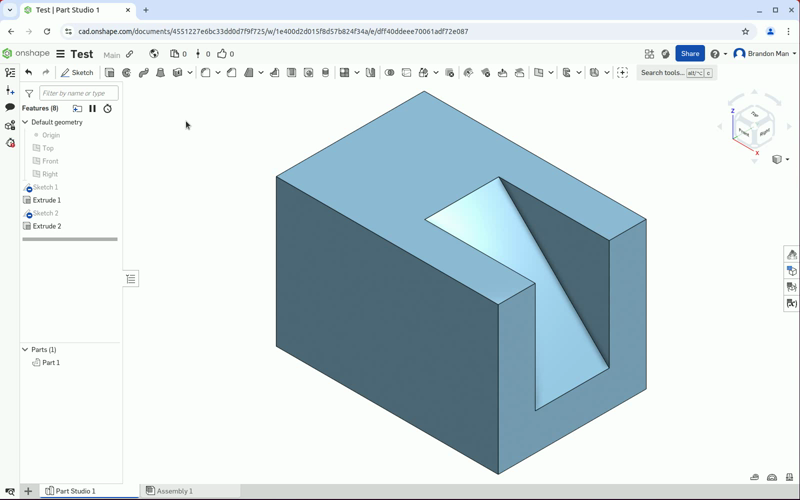
mouse_move(73, 189)
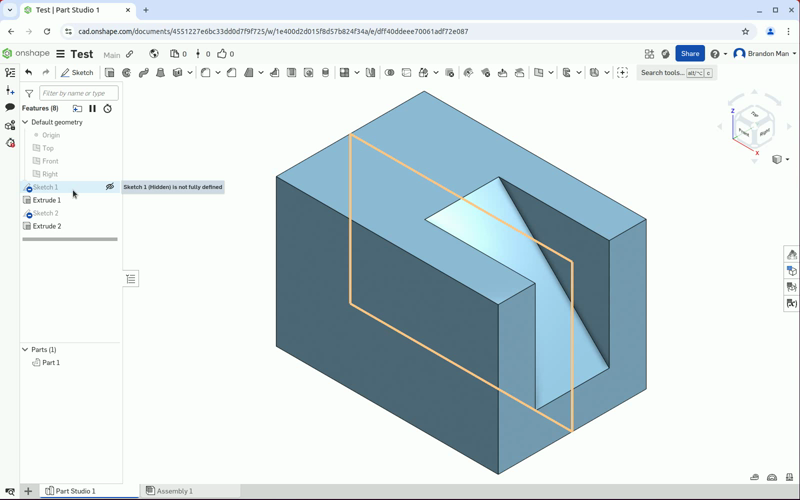
click(73, 189)